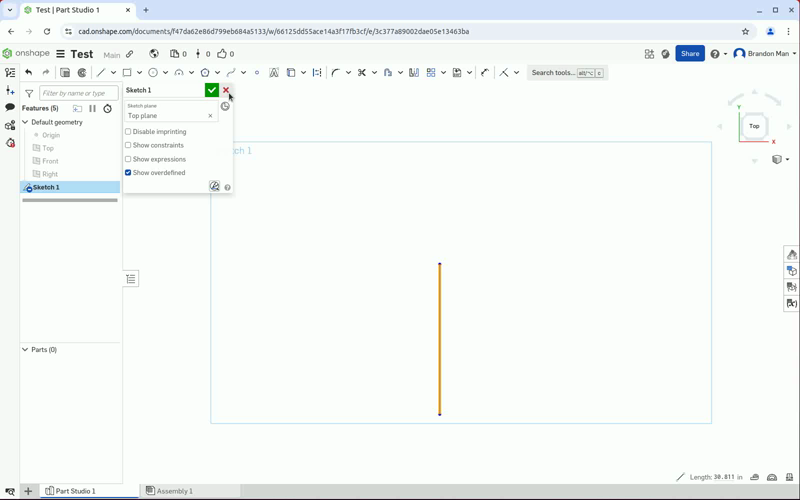
key(shift+h)
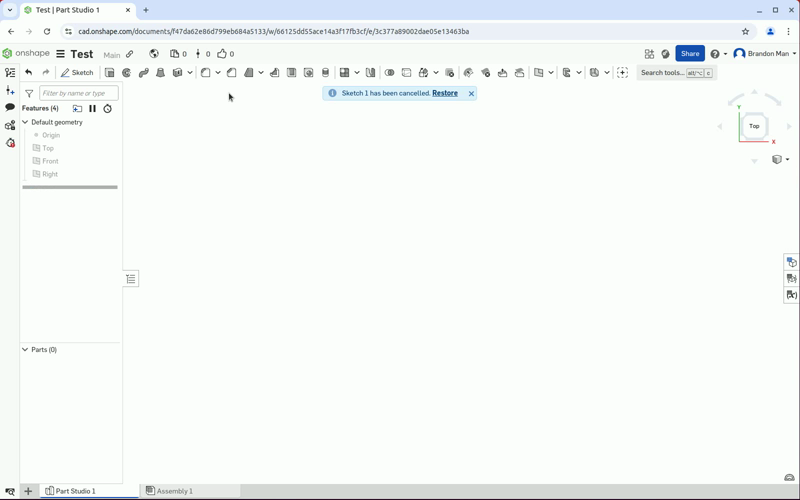
mouse_move(73, 352)
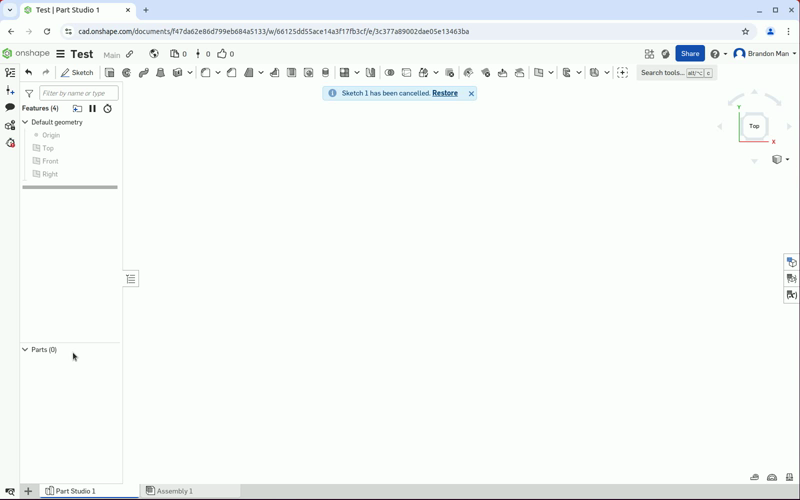
key(y)
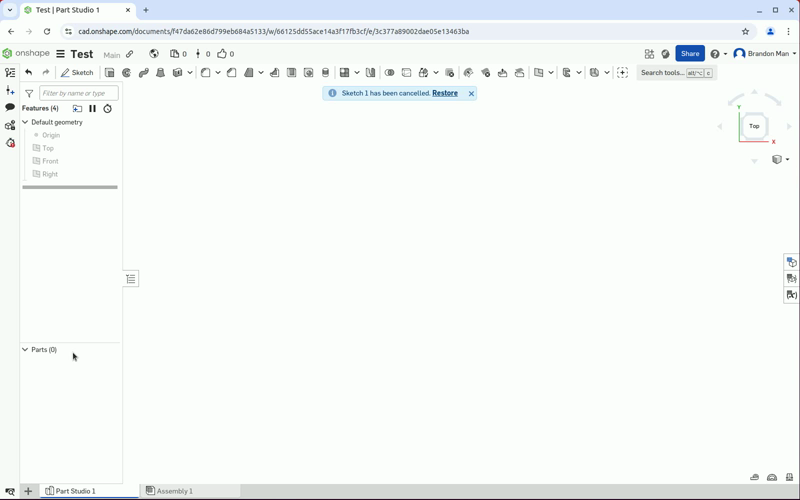
key(shift+p)
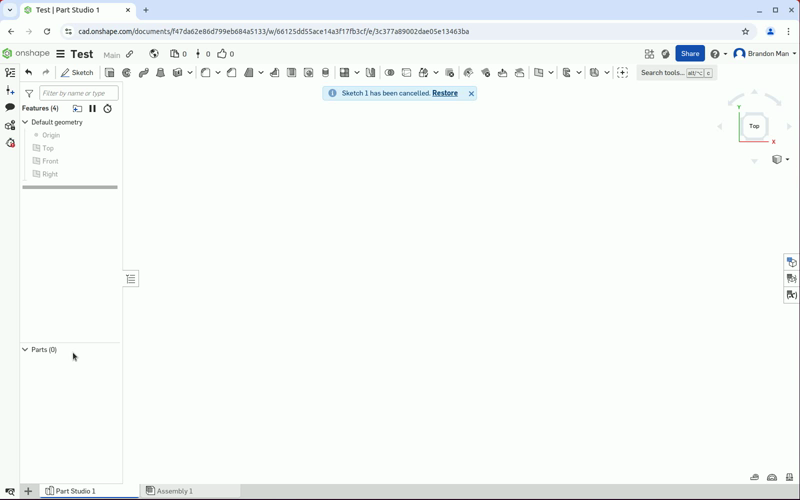
key(space)
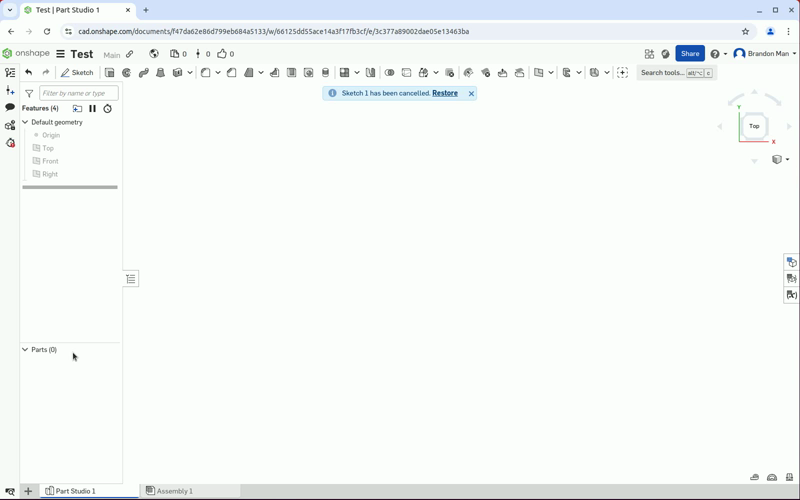
key_down(shift)
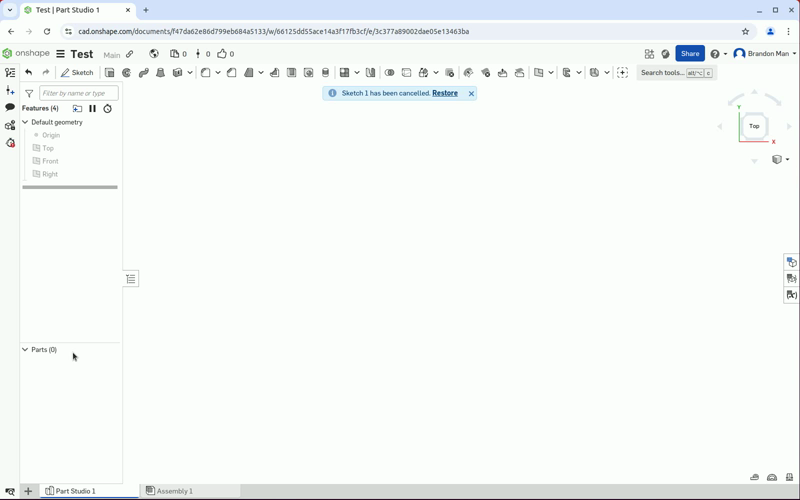
key(up)
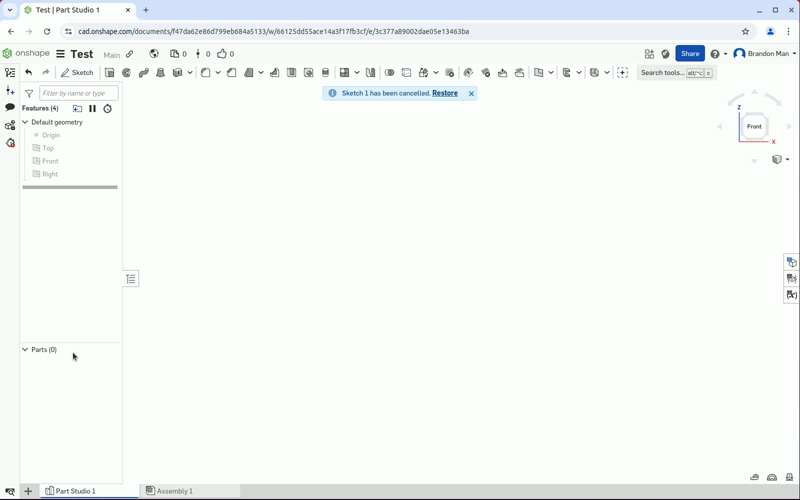
key_up(shift)
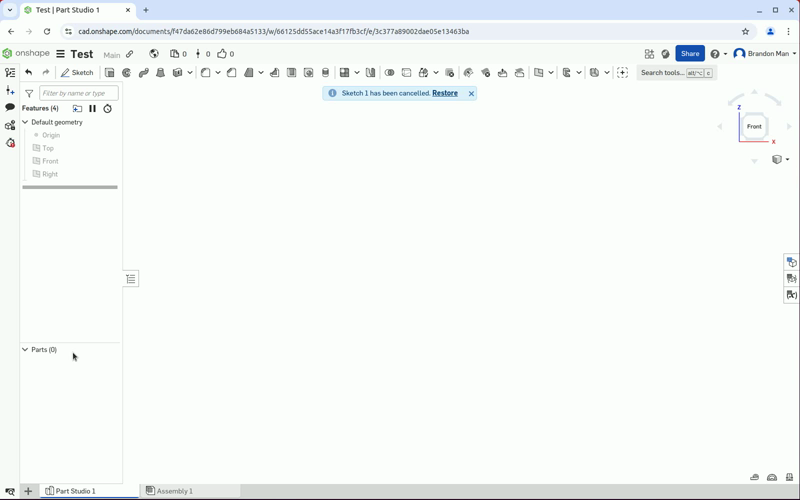
mouse_move(73, 352)
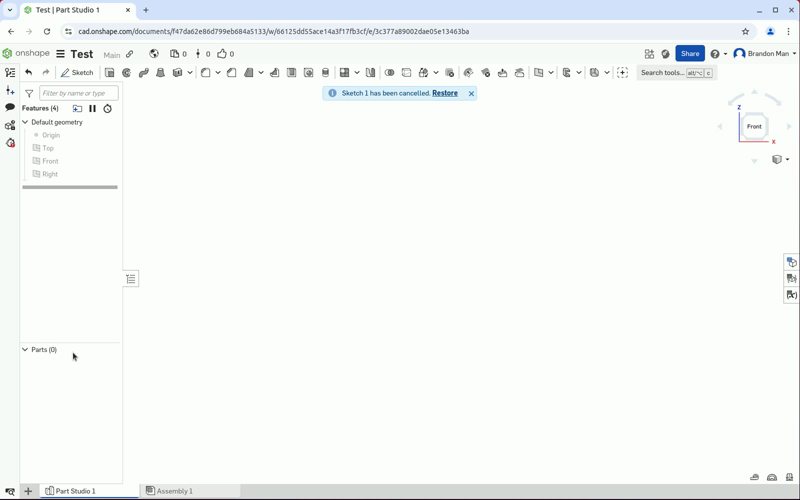
key(shift+y)
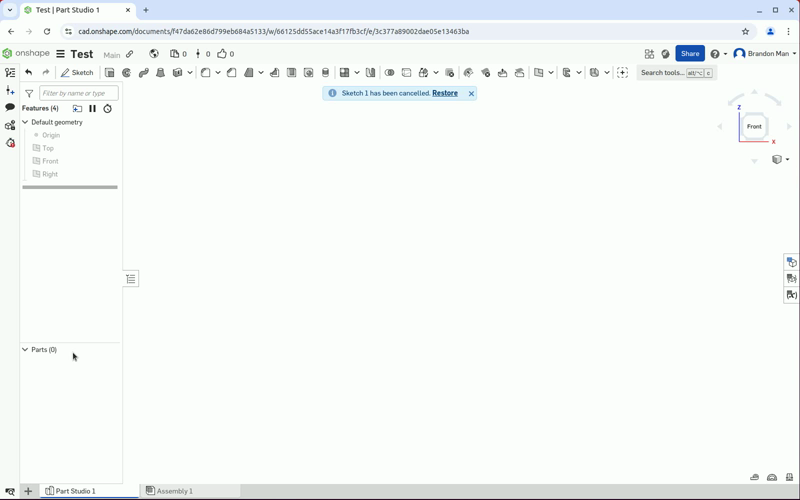
key(shift+s)
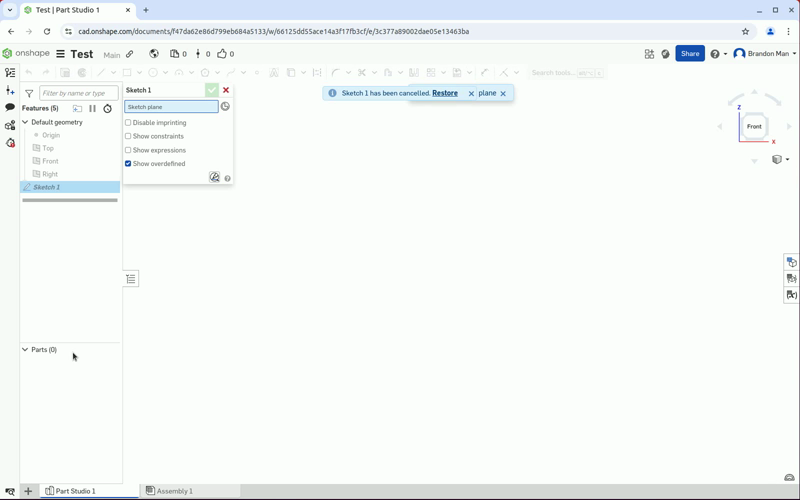
mouse_move(73, 163)
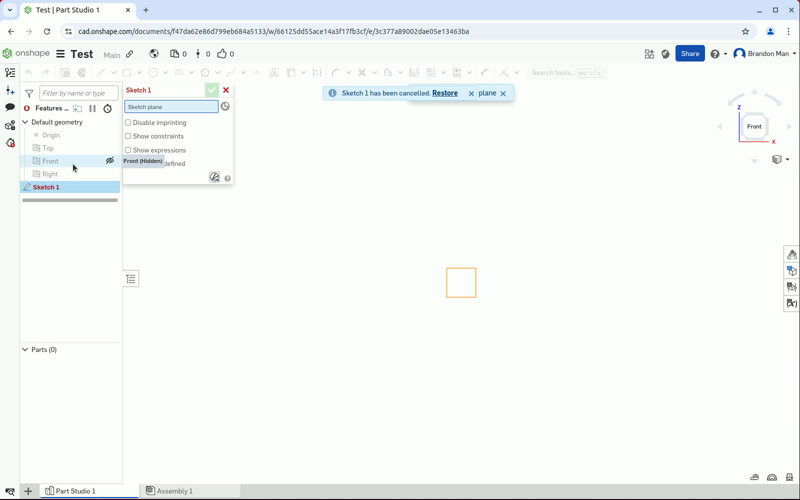
click(73, 163)
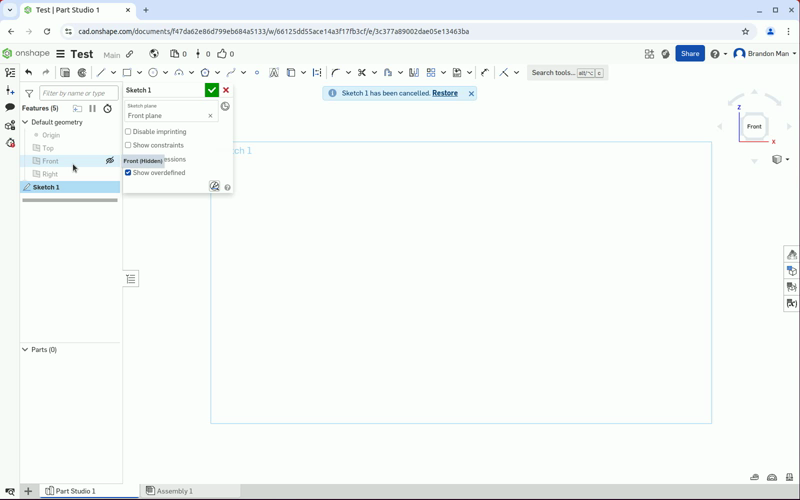
mouse_move(73, 352)
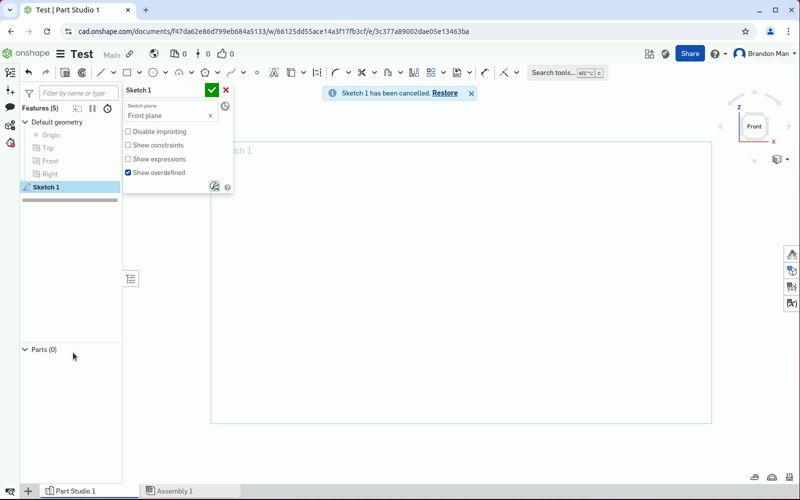
key(y)
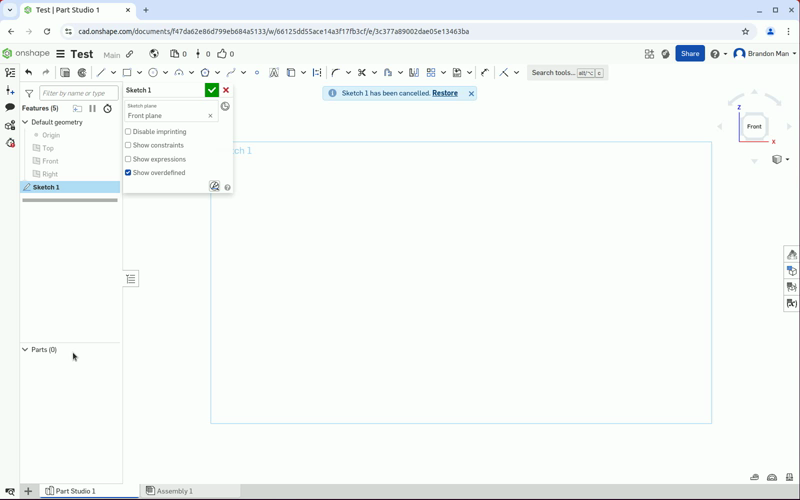
key(c)
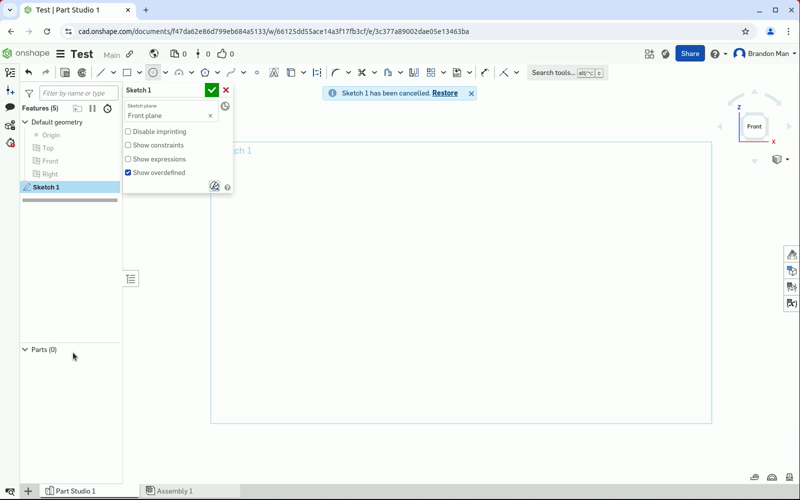
key_down(shift)
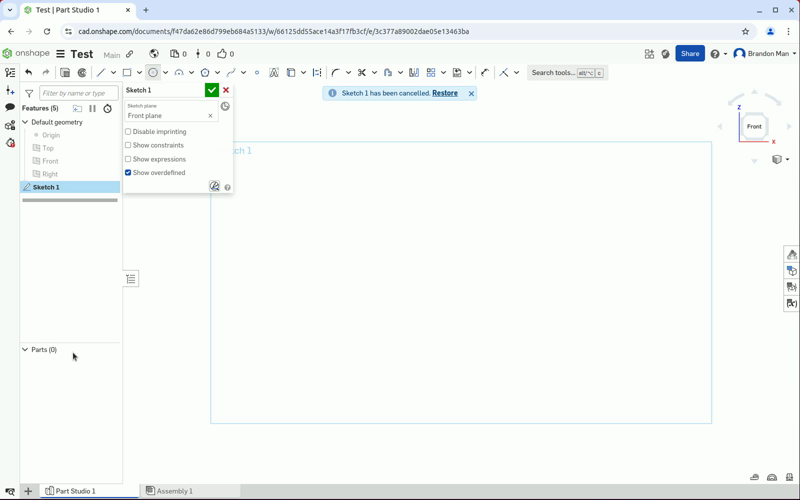
mouse_move(460, 282)
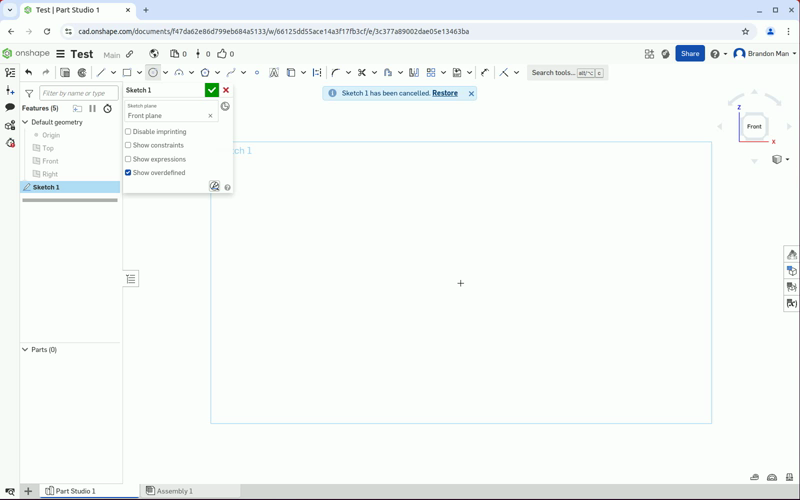
click(460, 282)
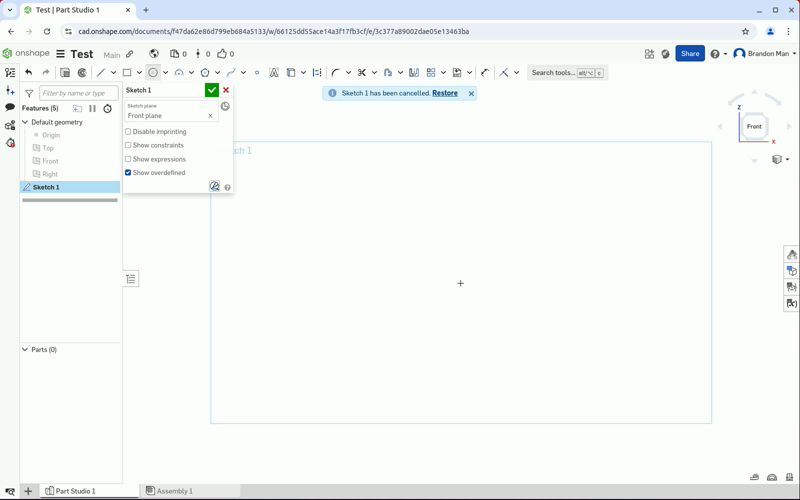
key_up(shift)
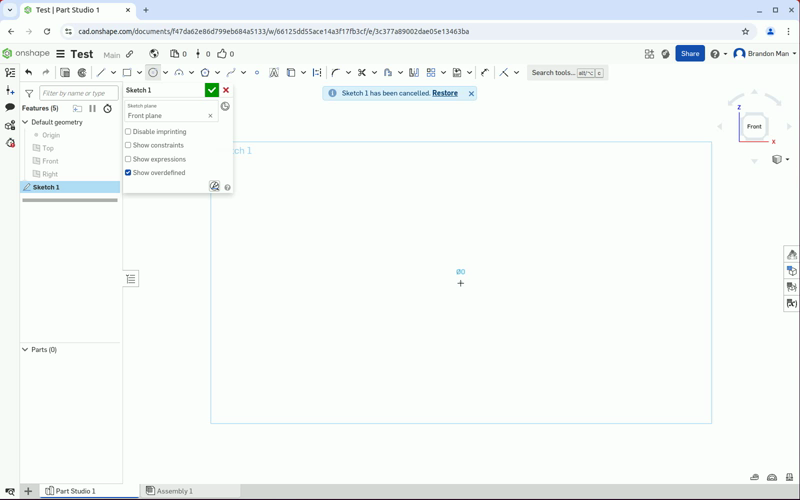
mouse_move(464, 282)
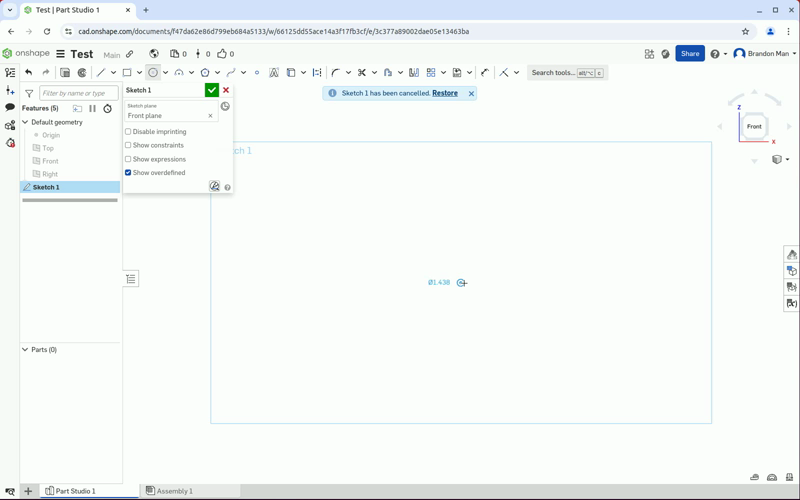
click(464, 282)
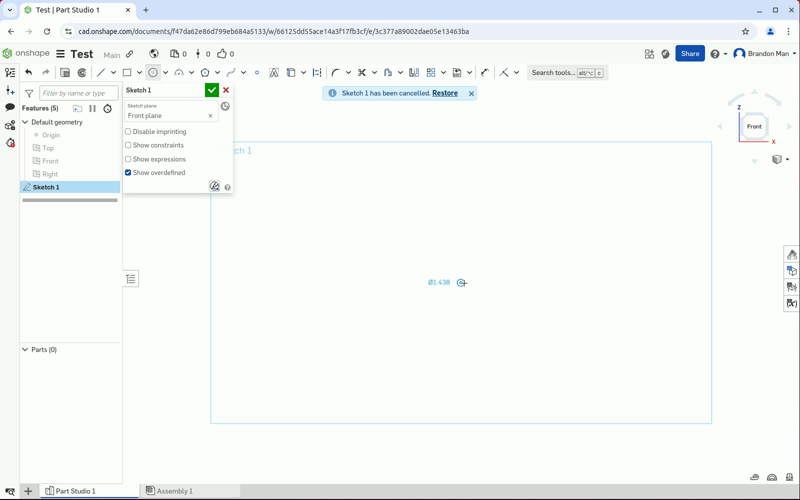
key(esc)
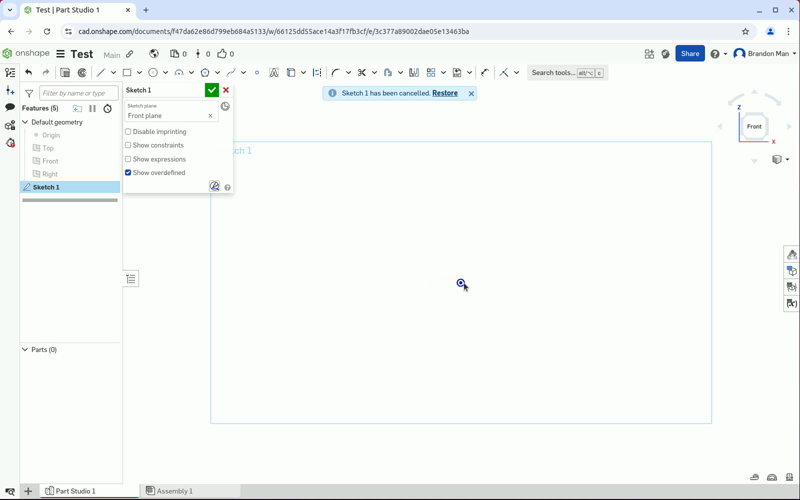
mouse_move(457, 281)
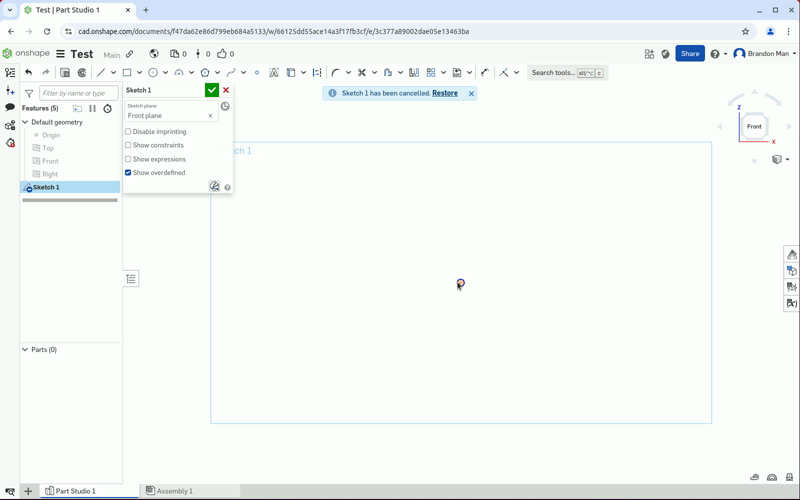
scroll(6)
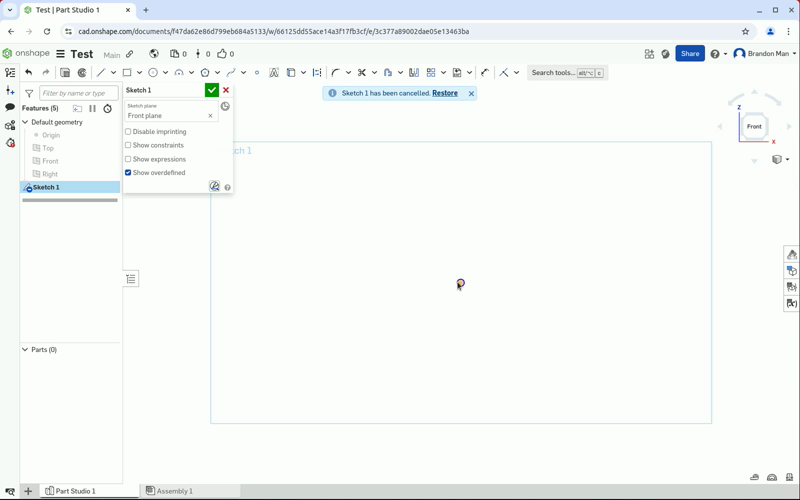
scroll(6)
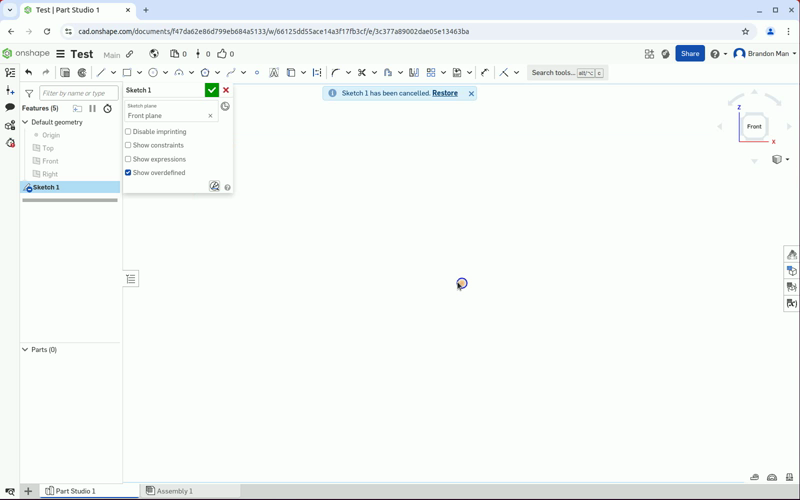
scroll(6)
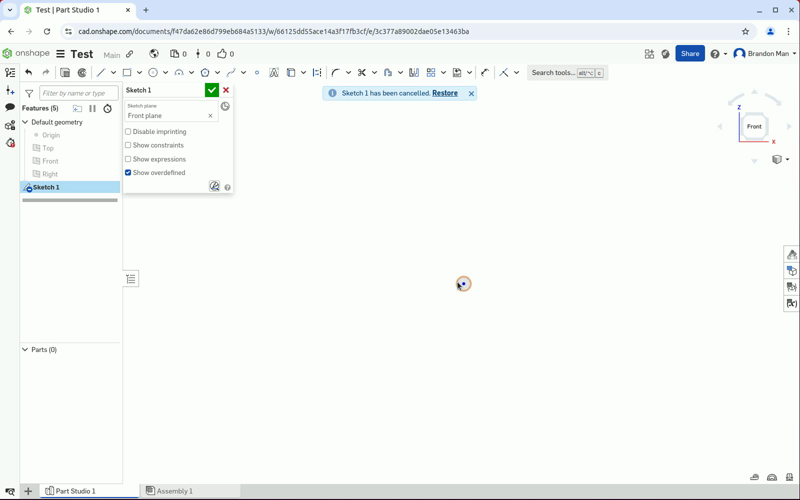
scroll(6)
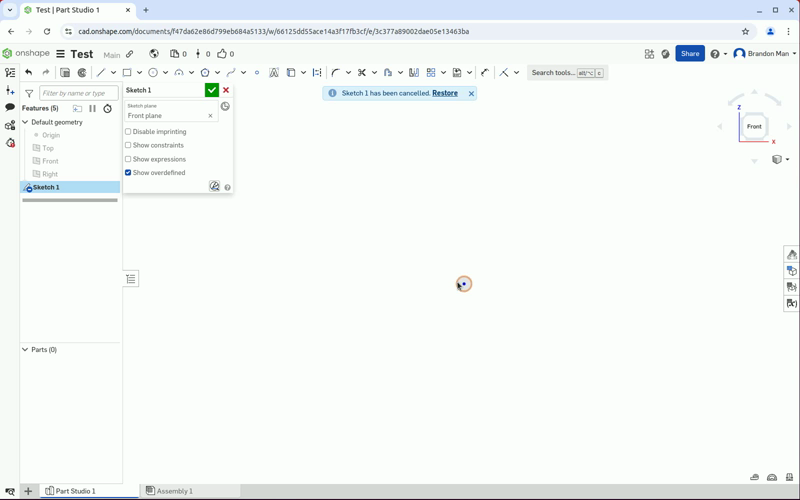
scroll(6)
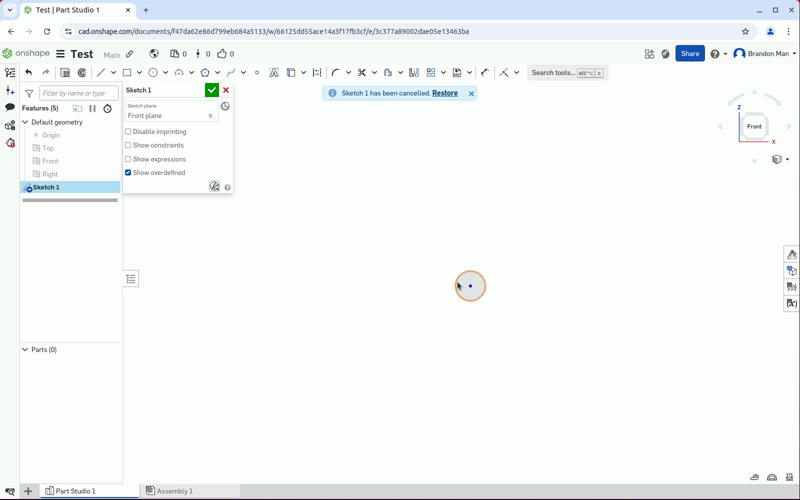
scroll(6)
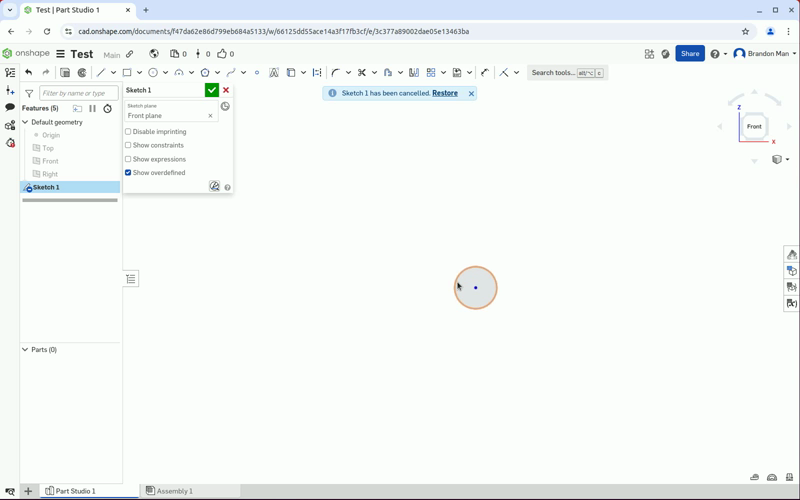
scroll(6)
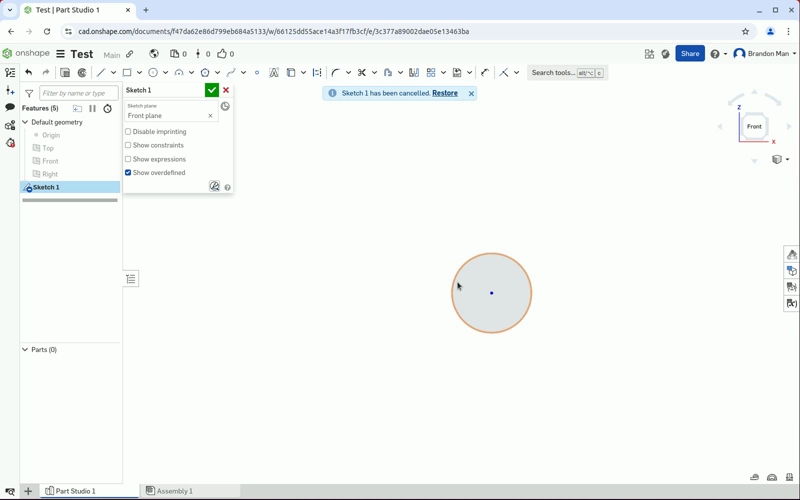
click(457, 281)
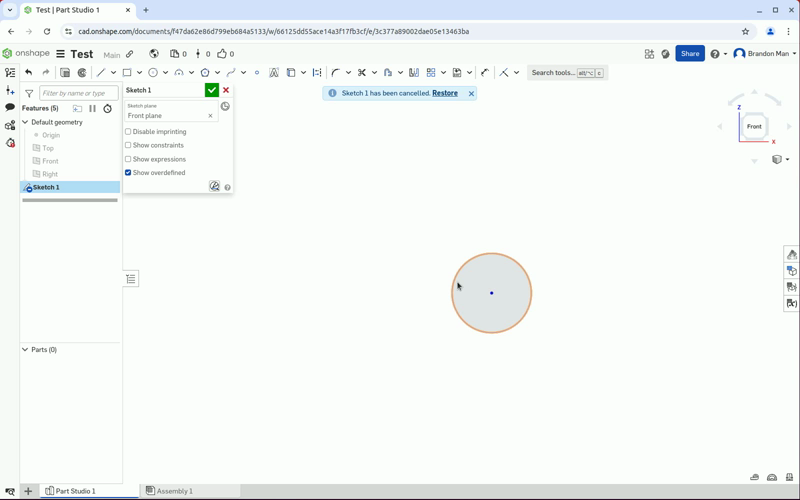
scroll(-6)
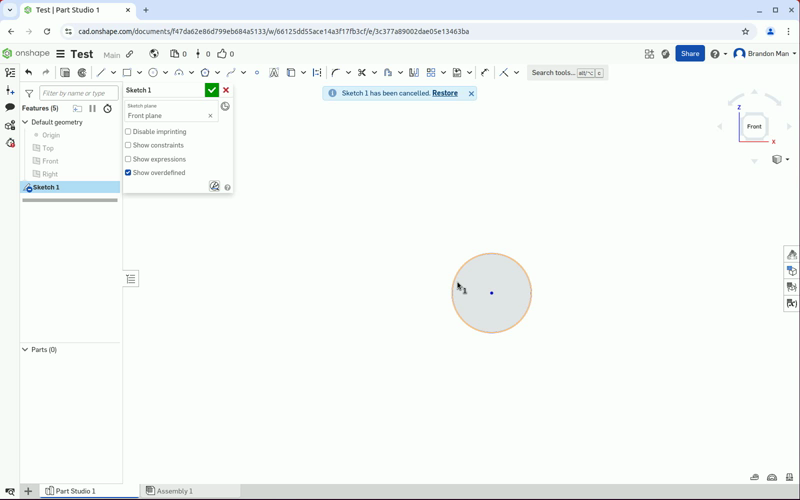
scroll(-6)
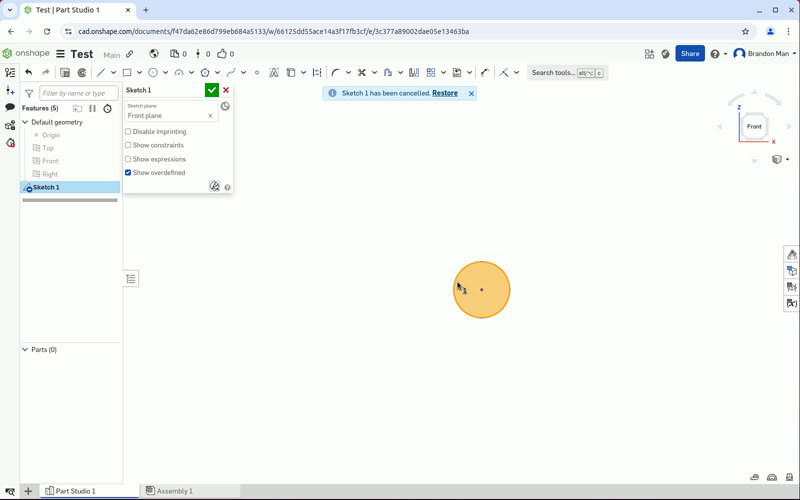
scroll(-6)
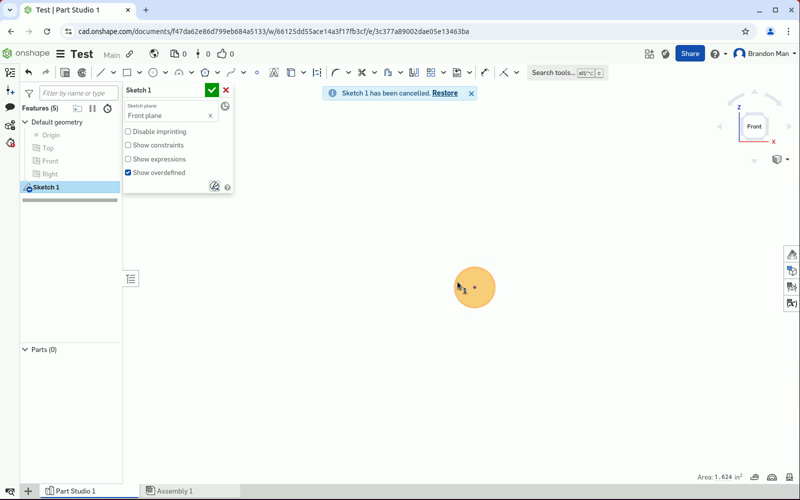
scroll(-6)
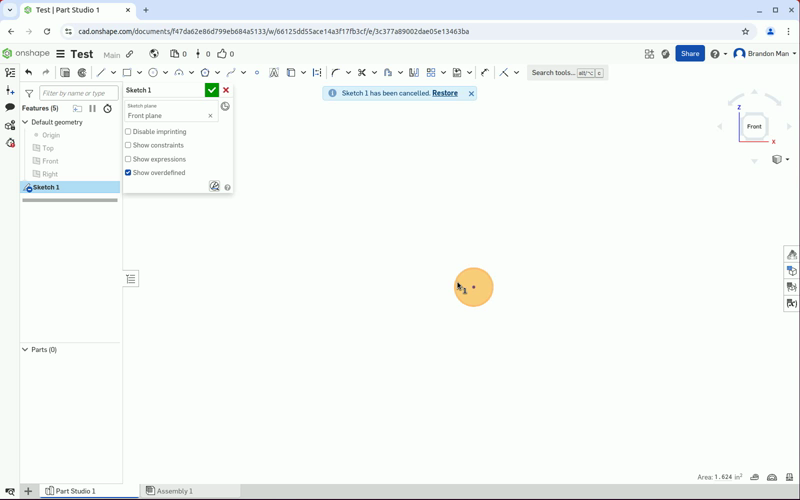
scroll(-6)
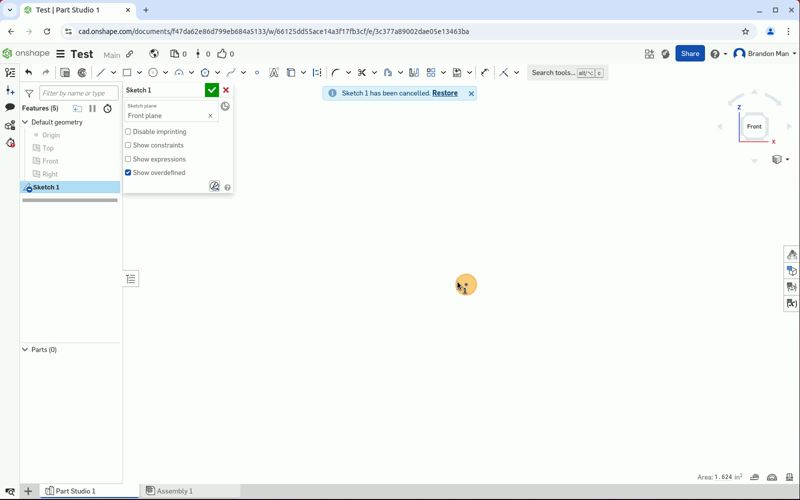
scroll(-6)
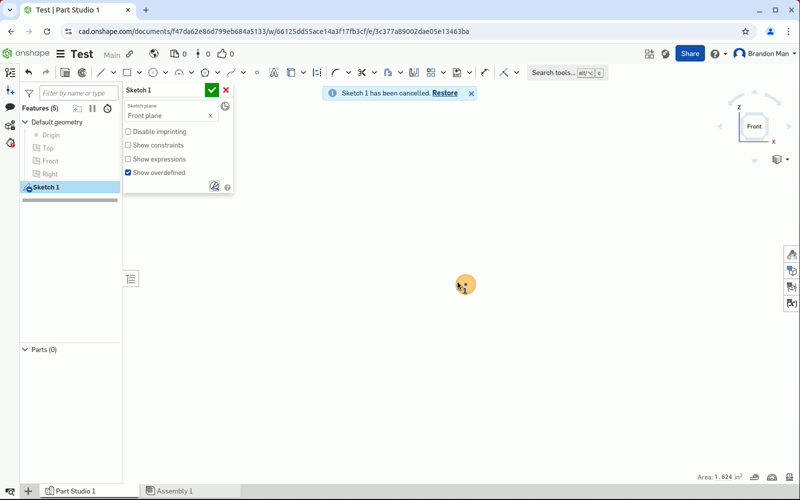
scroll(-6)
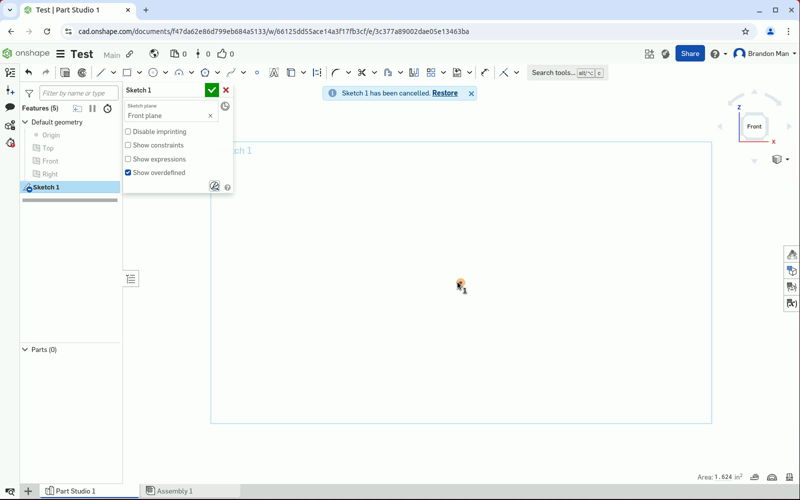
mouse_move(73, 352)
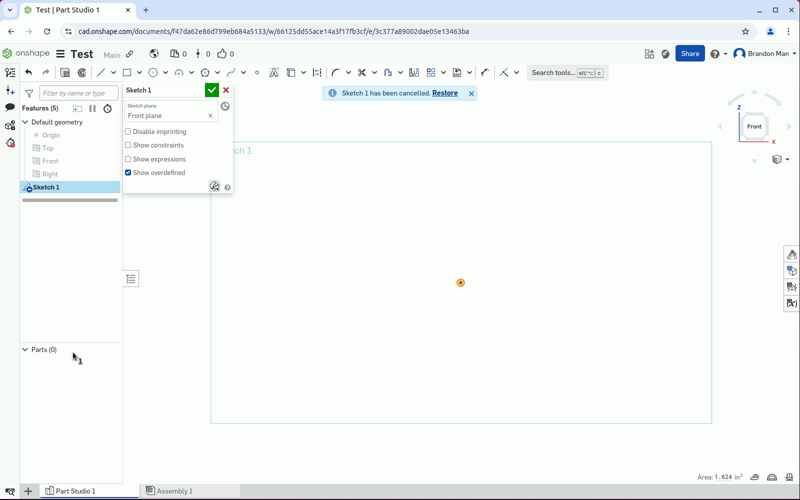
key(shift+y)
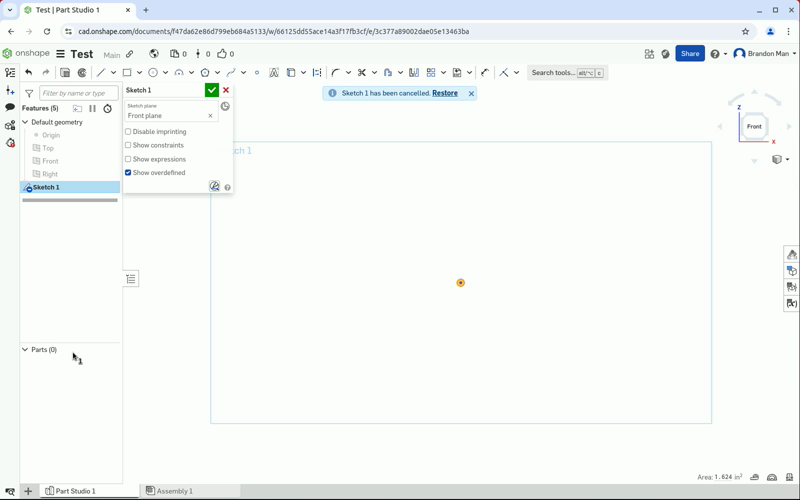
key(shift+e)
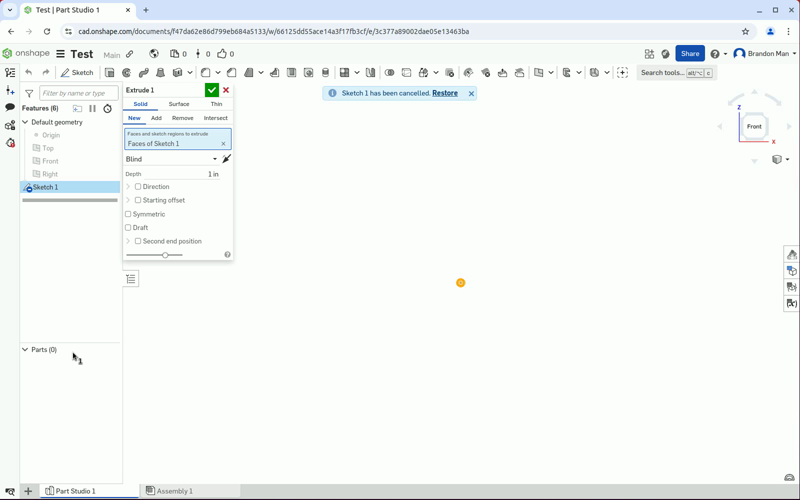
mouse_move(143, 106)
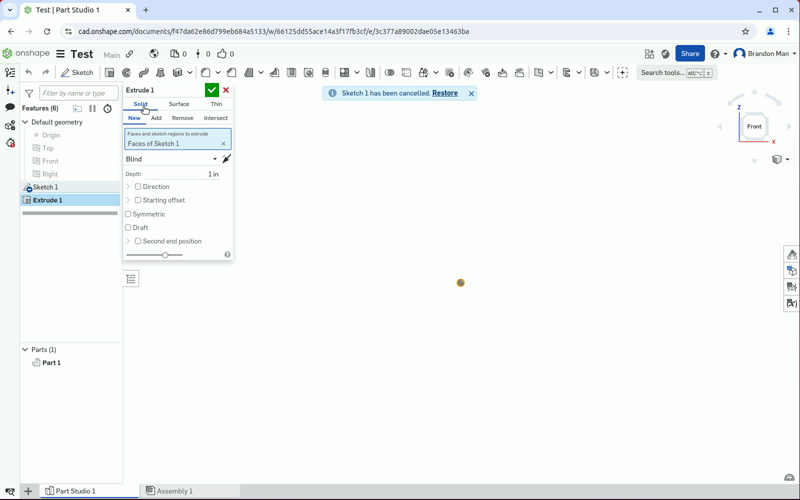
click(143, 106)
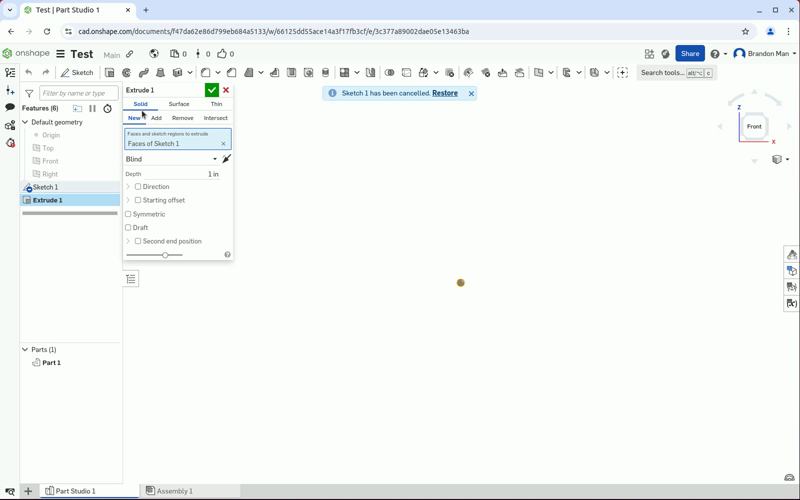
mouse_move(137, 120)
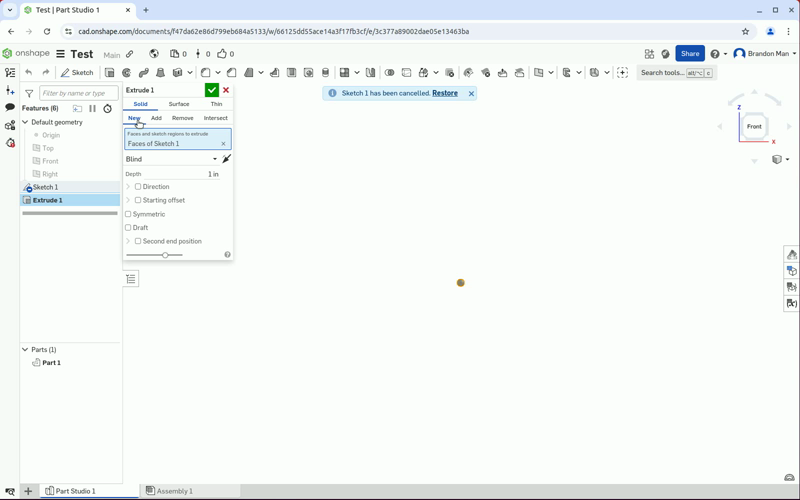
click(137, 120)
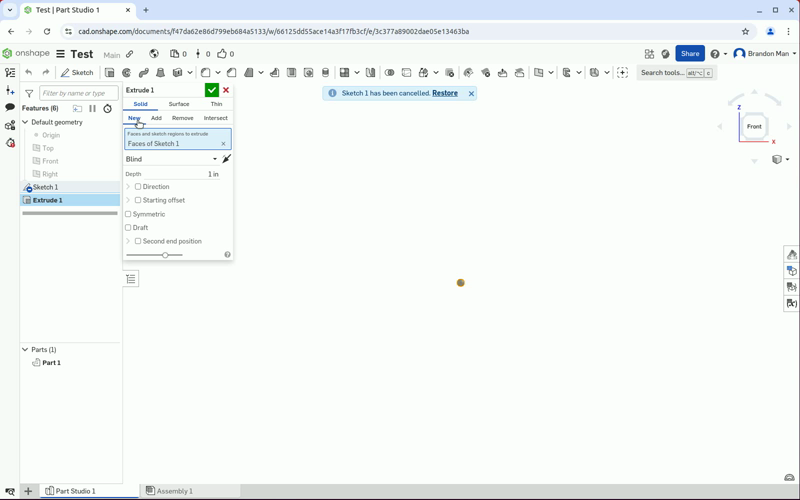
key(tab, 4)
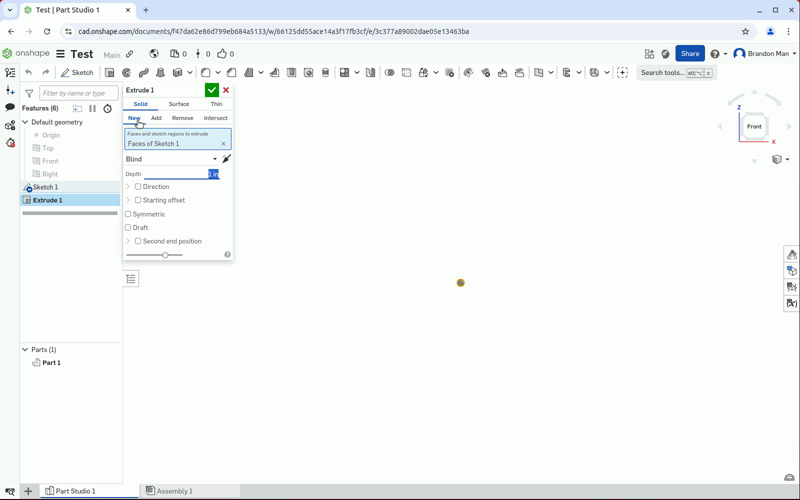
text(19.257)
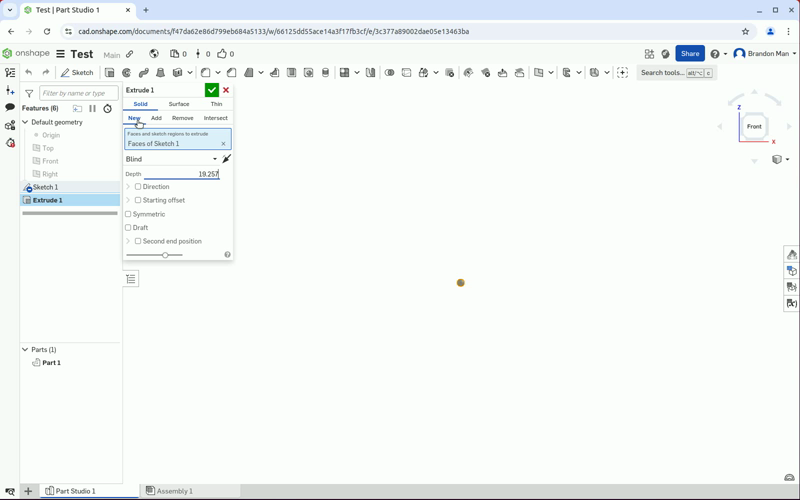
key(enter)
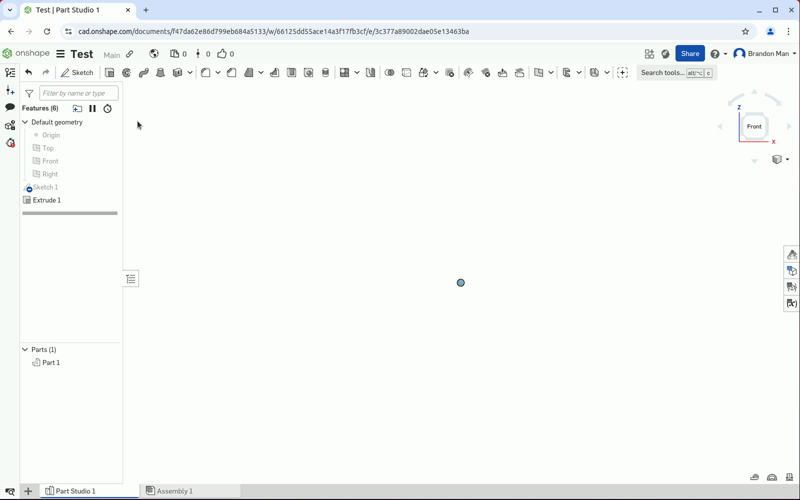
key(shift+h)
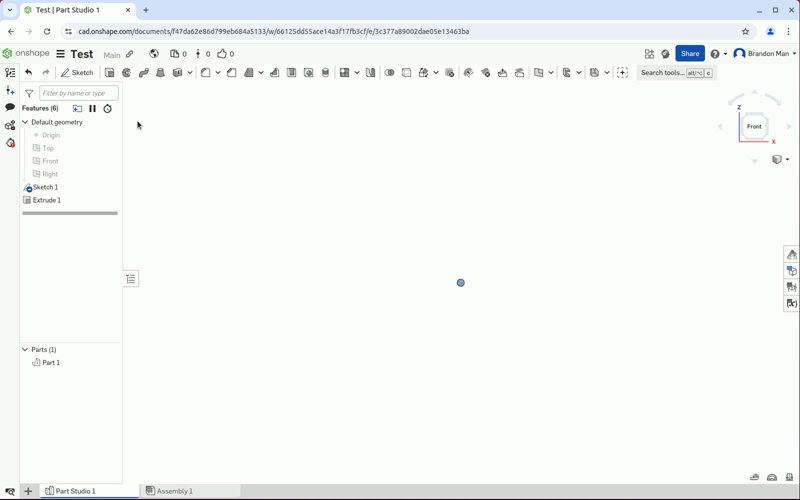
key(shift+h)
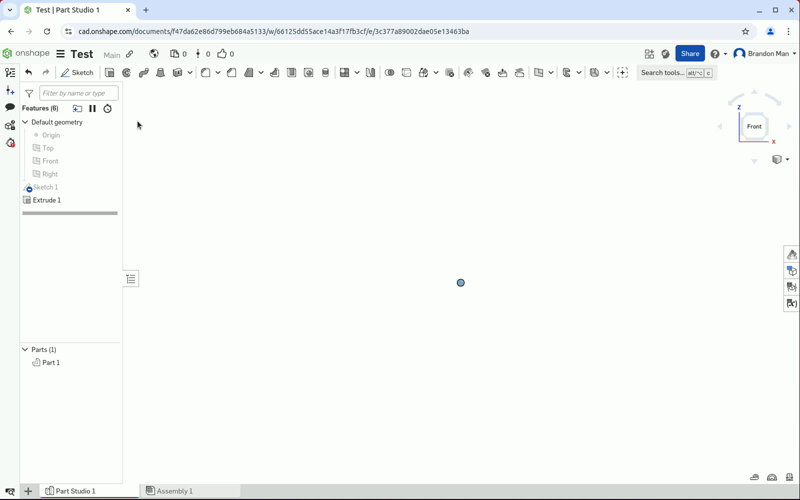
mouse_move(73, 189)
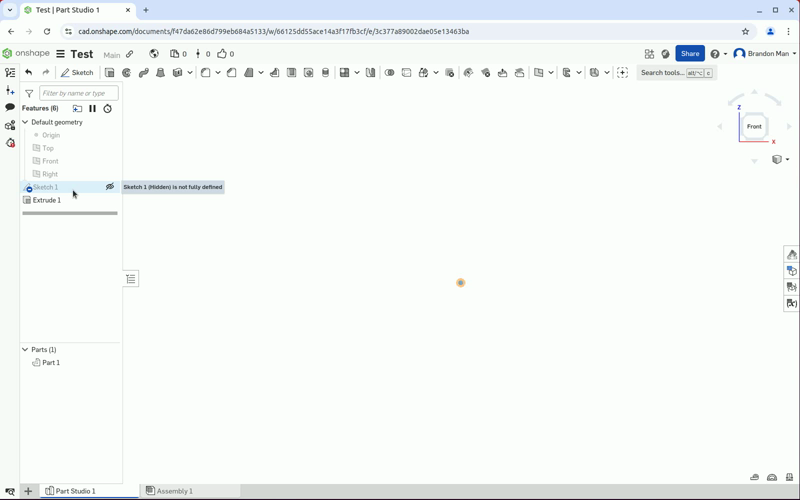
click(73, 189)
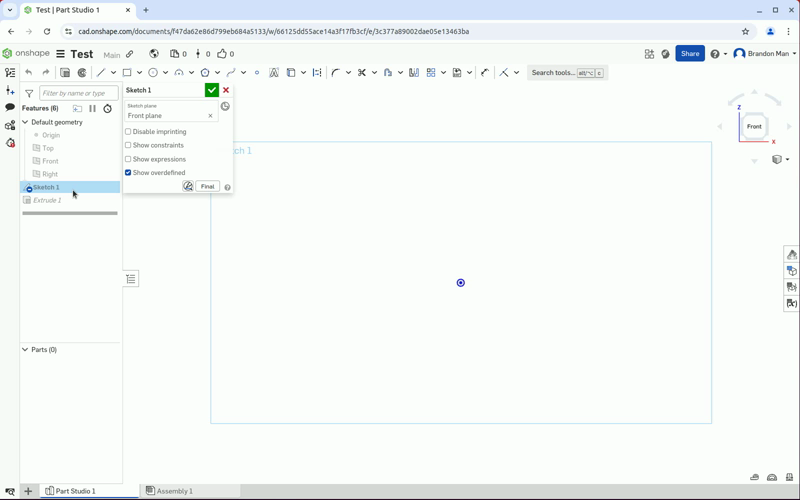
mouse_move(229, 92)
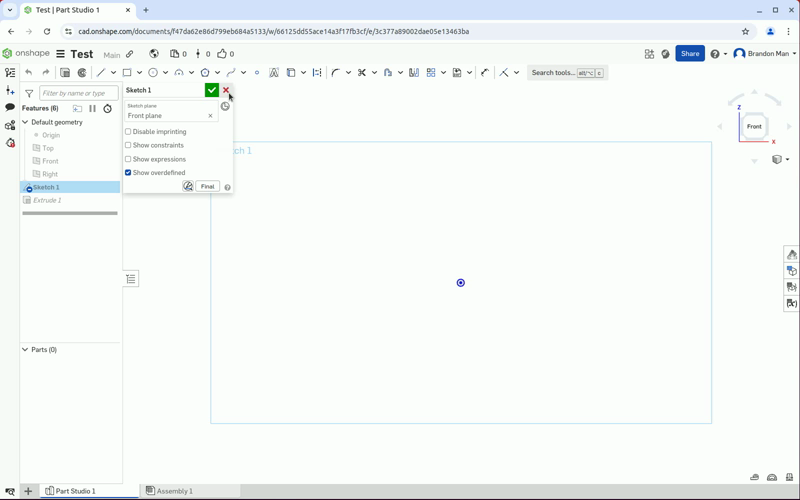
click(229, 92)
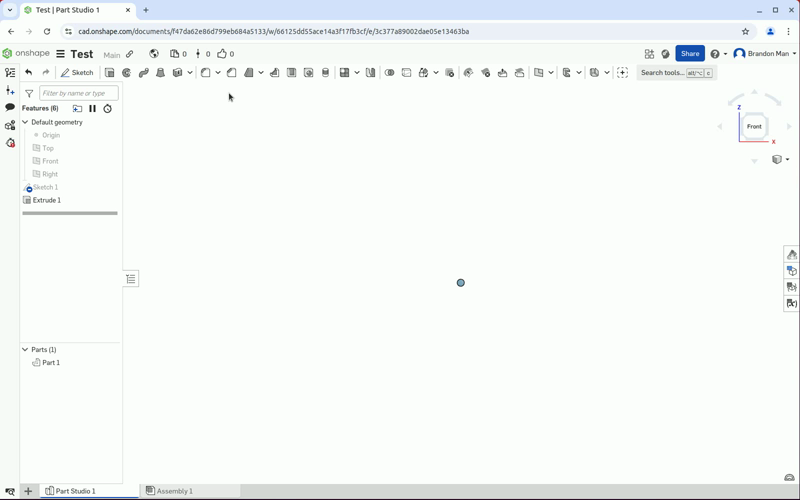
mouse_move(541, 75)
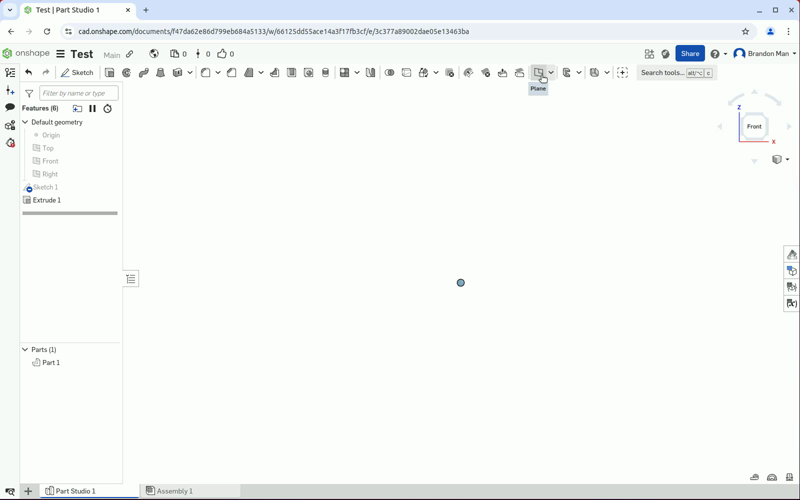
click(541, 75)
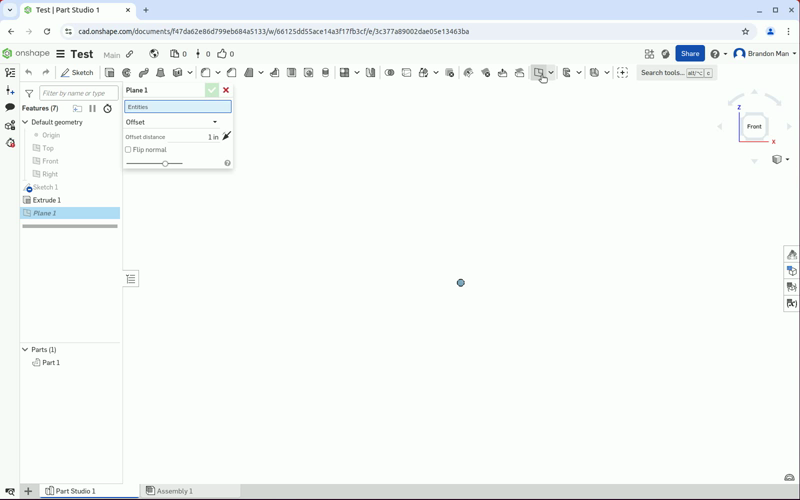
mouse_move(73, 163)
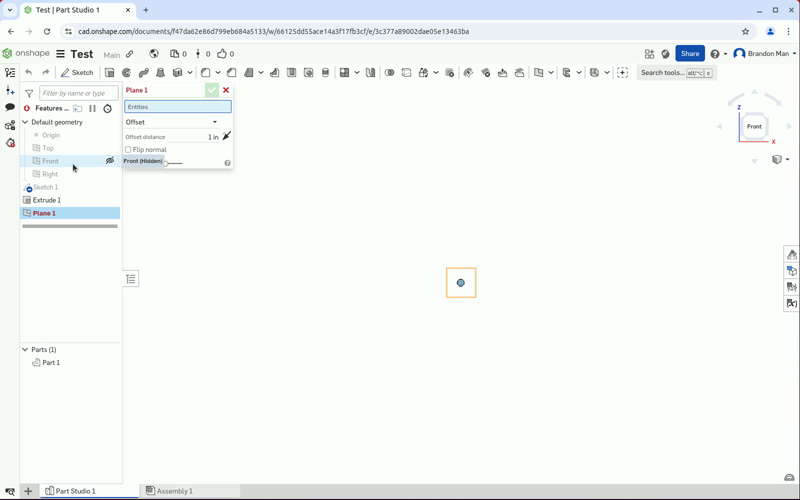
click(73, 163)
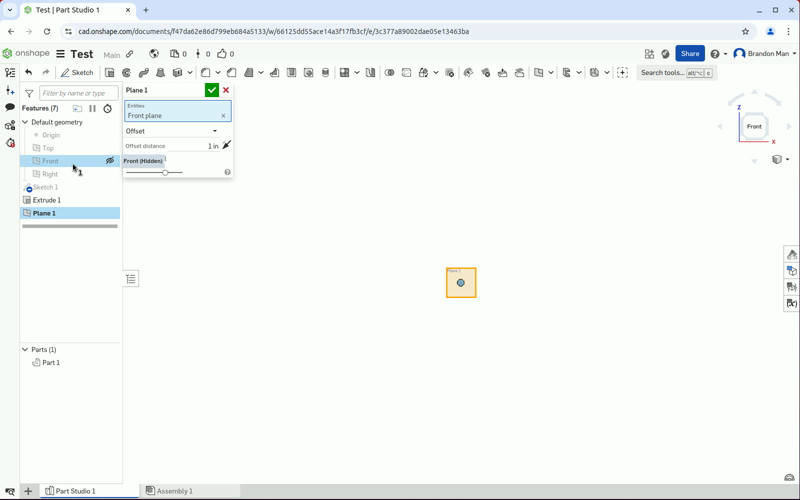
key(tab, 2)
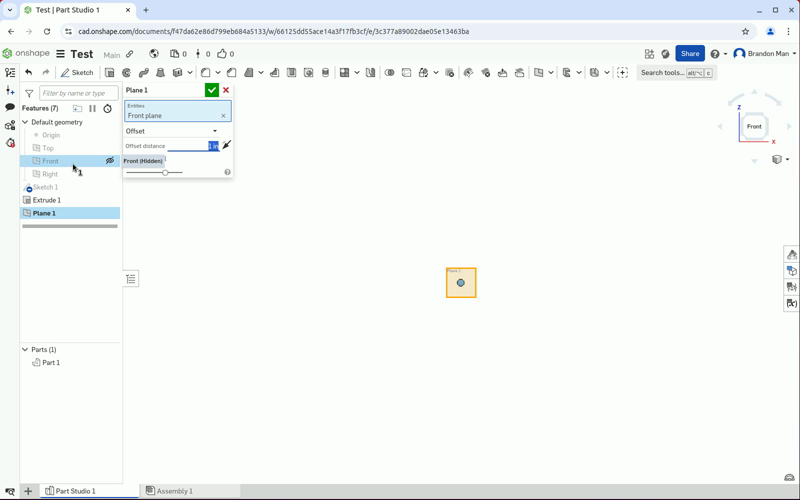
text(19.257)
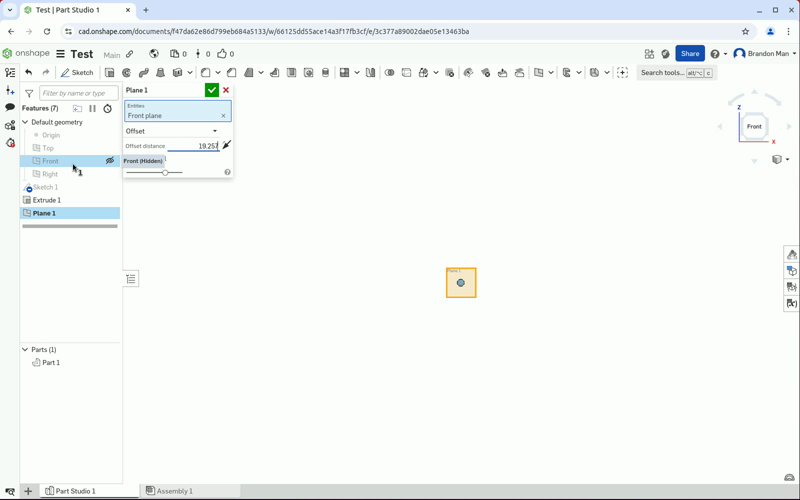
key(enter, 2)
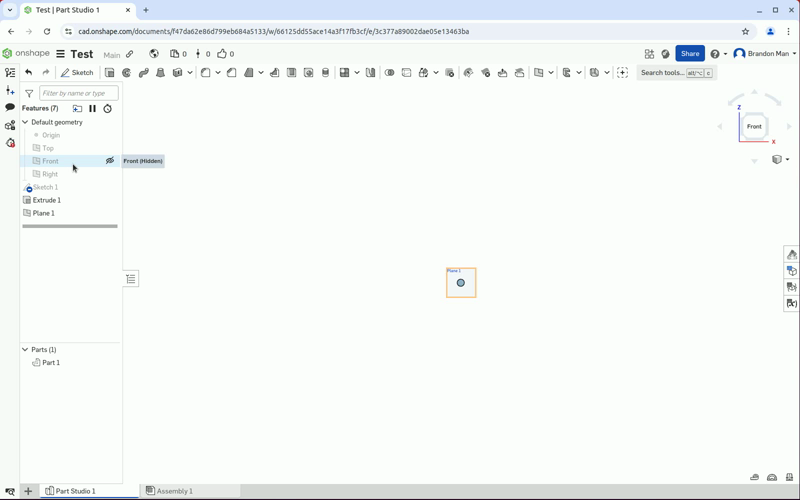
key(shift+s)
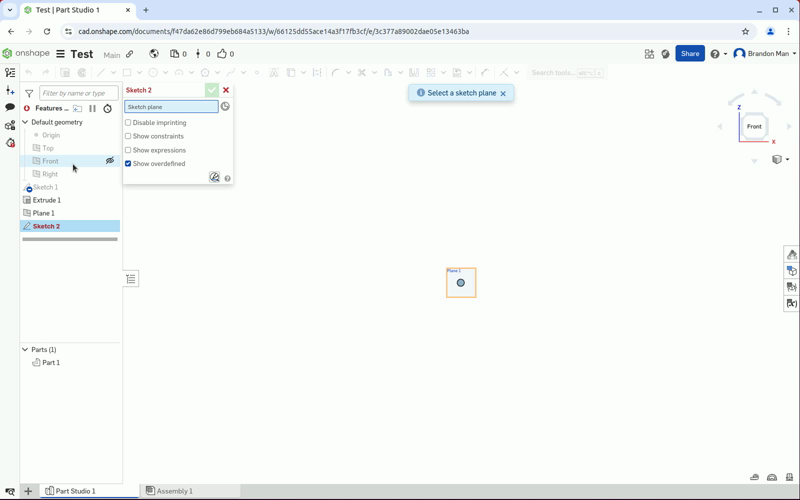
mouse_move(73, 215)
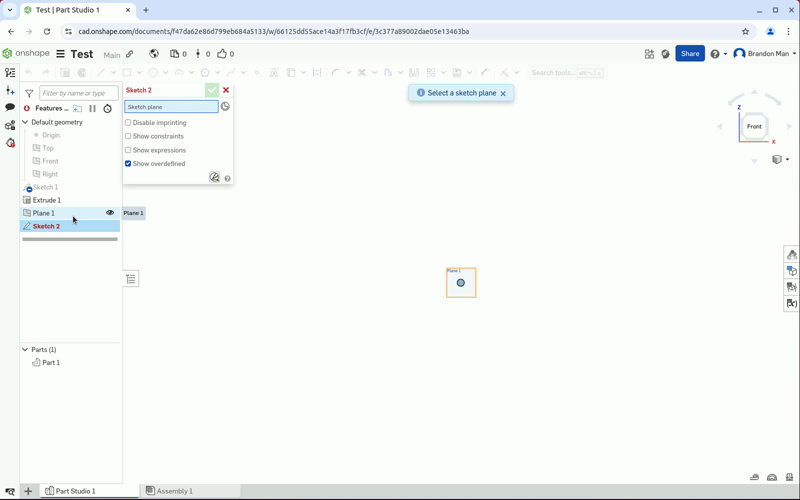
click(73, 215)
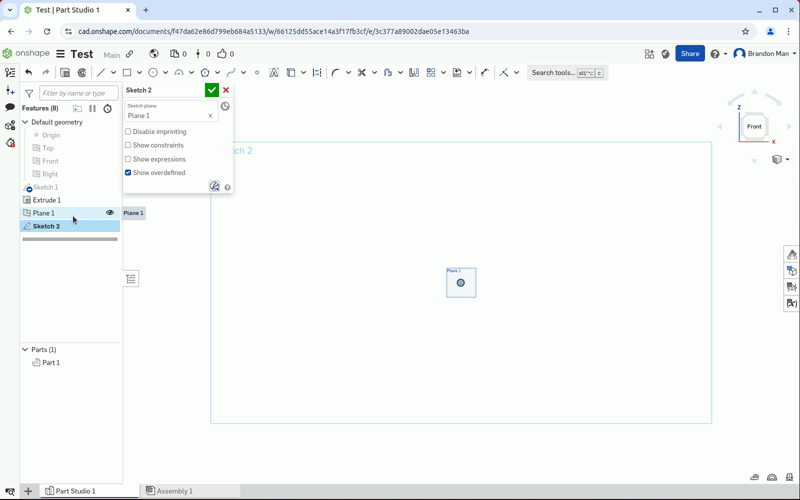
mouse_move(73, 352)
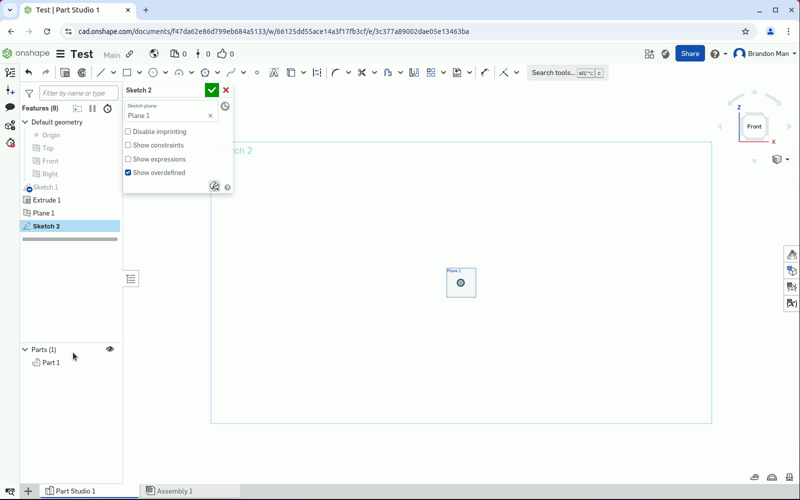
key(y)
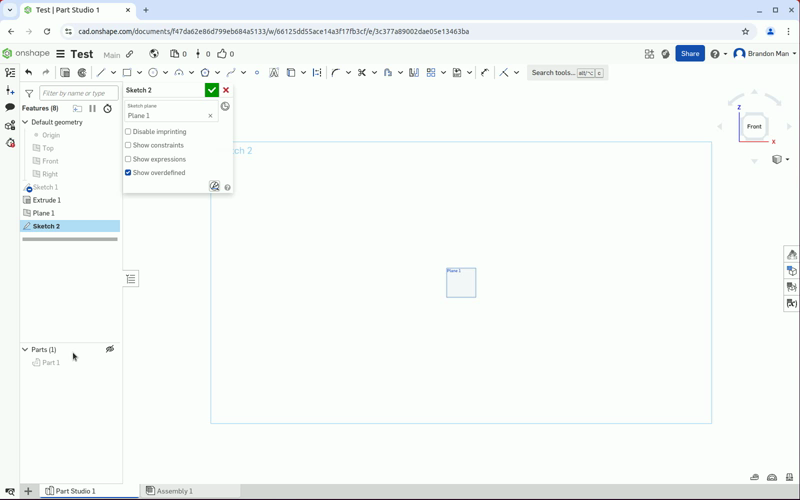
key(c)
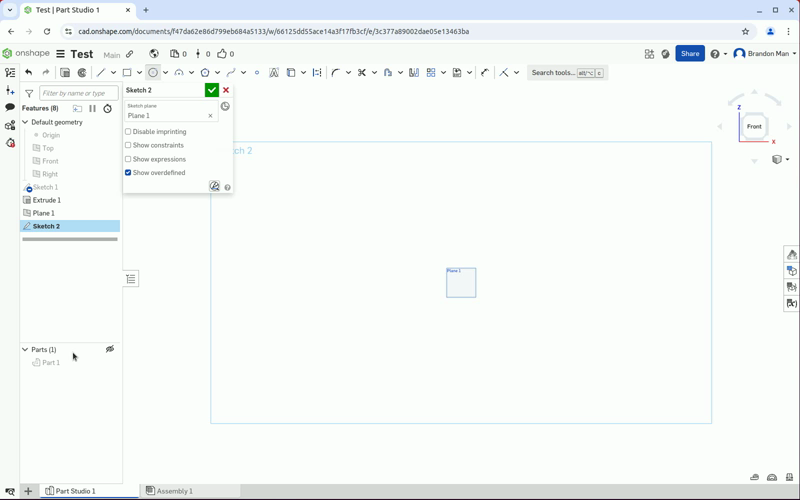
key_down(shift)
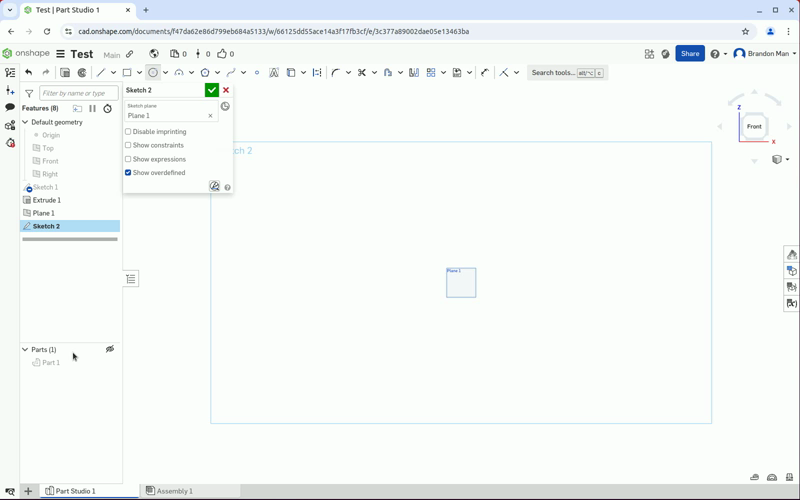
mouse_move(461, 282)
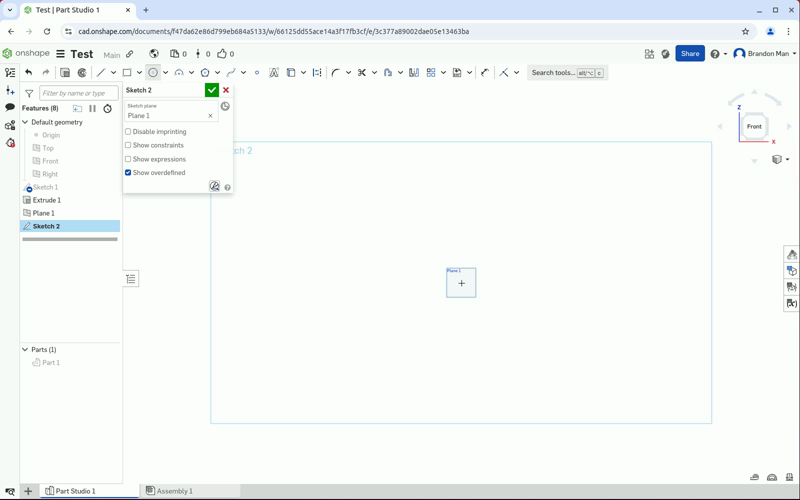
click(461, 282)
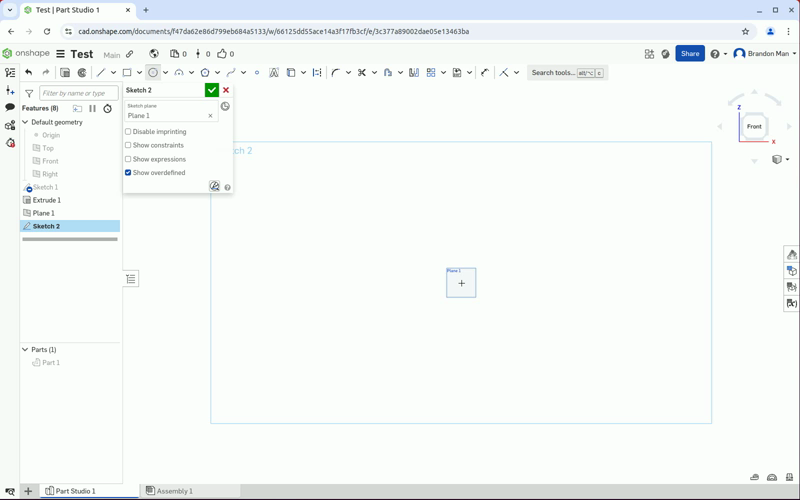
key_up(shift)
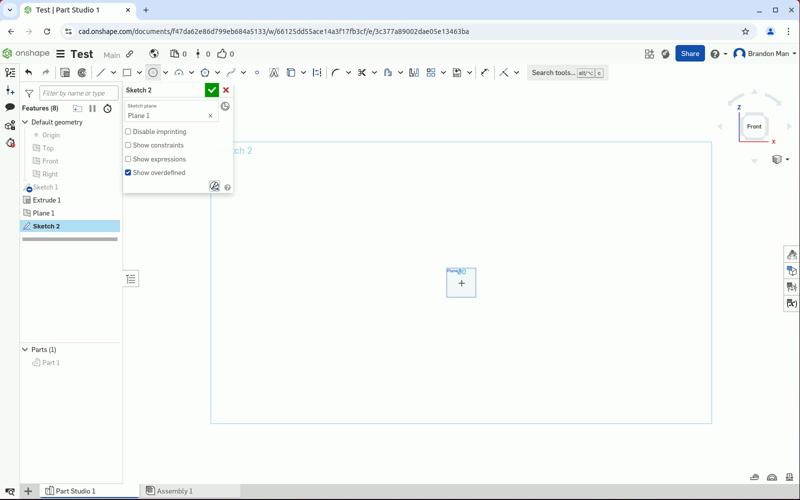
mouse_move(468, 282)
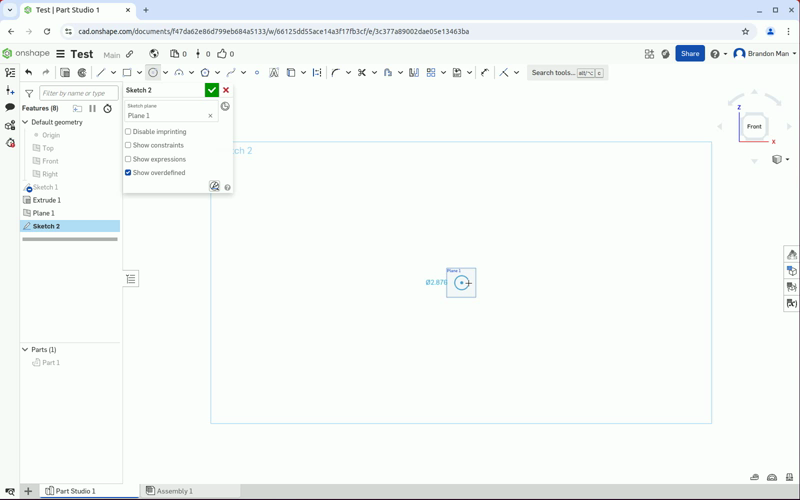
click(468, 282)
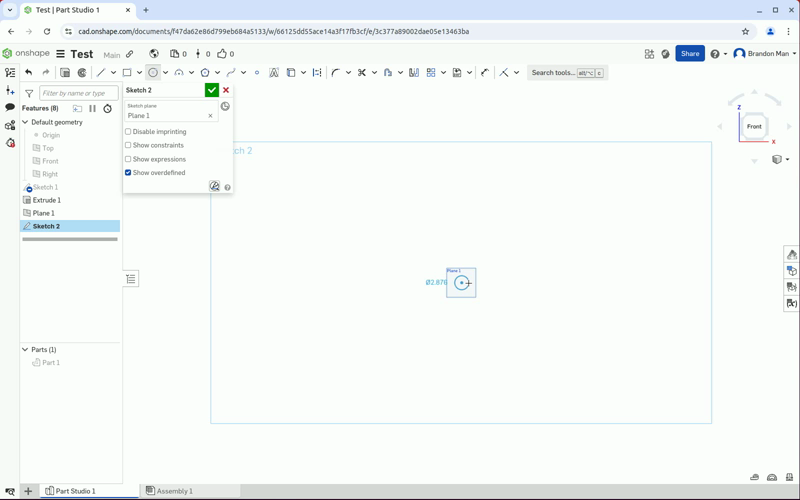
key(esc)
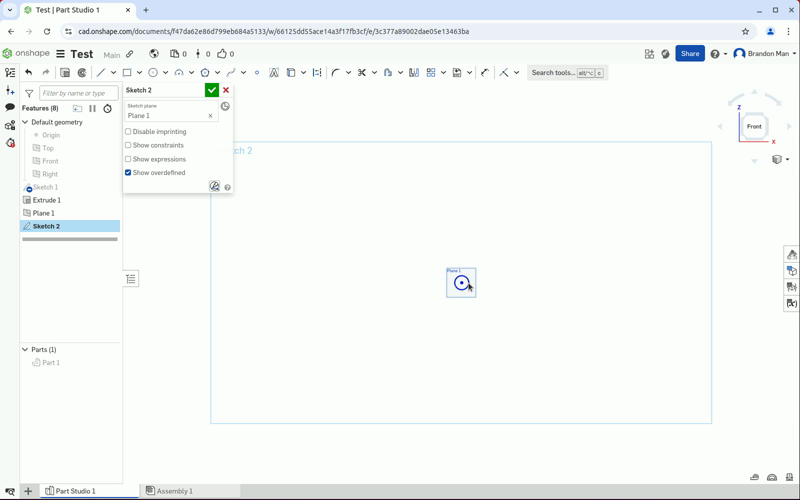
key(c)
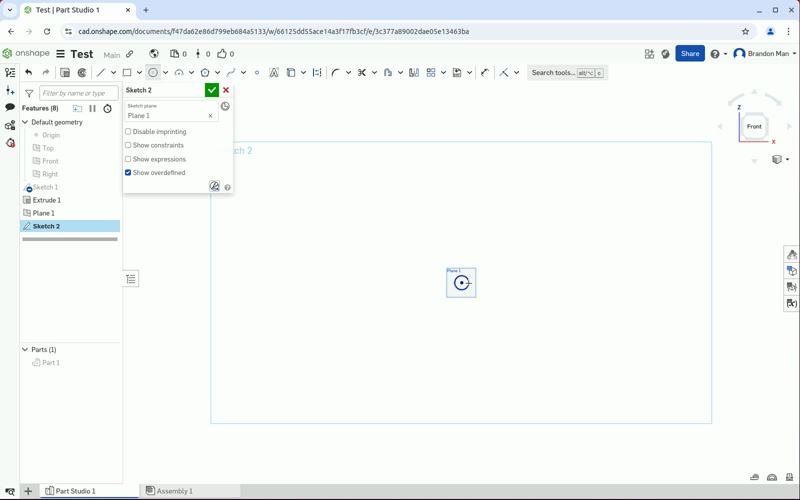
key_down(shift)
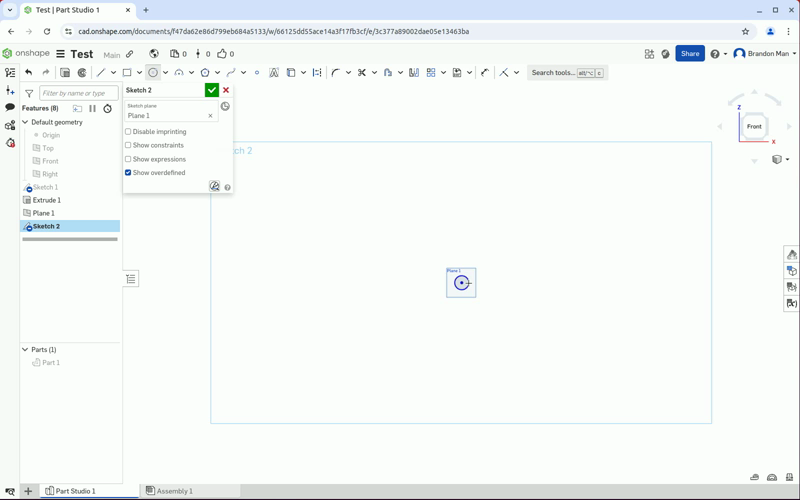
mouse_move(461, 282)
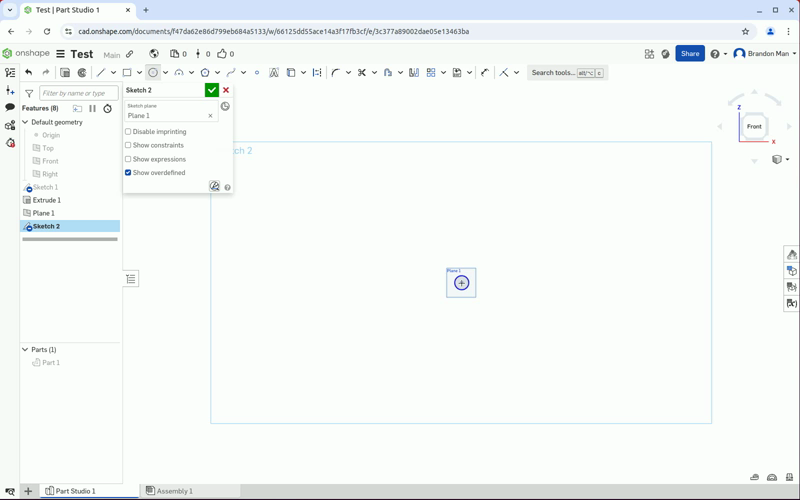
click(461, 282)
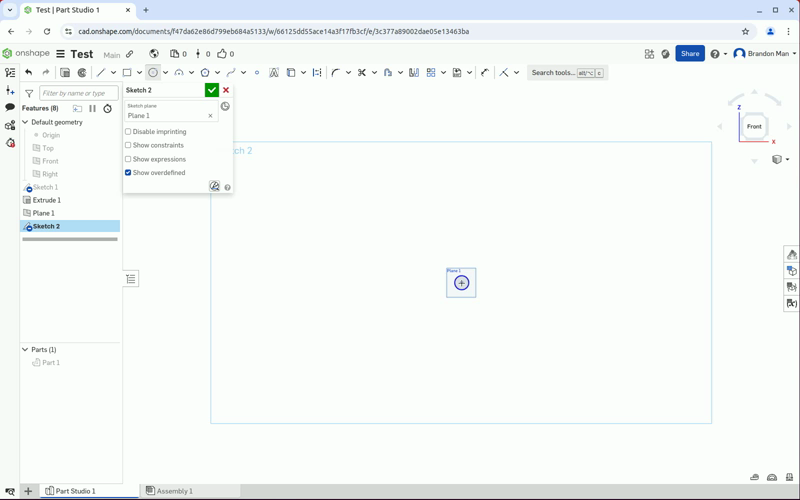
key_up(shift)
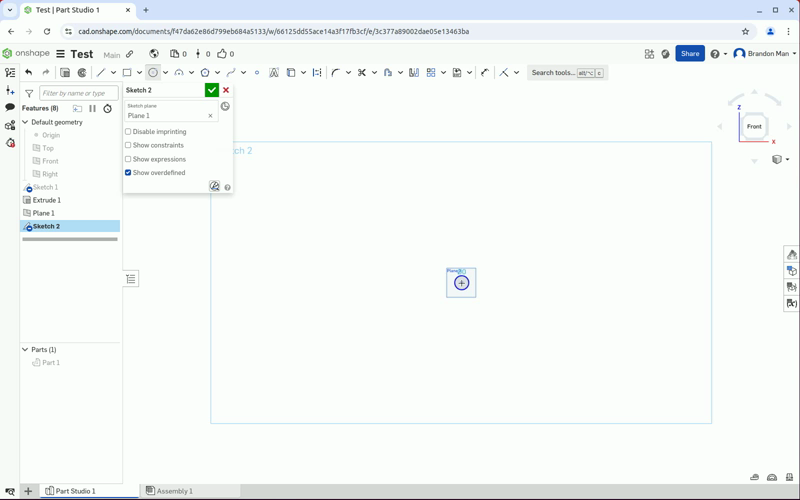
mouse_move(465, 282)
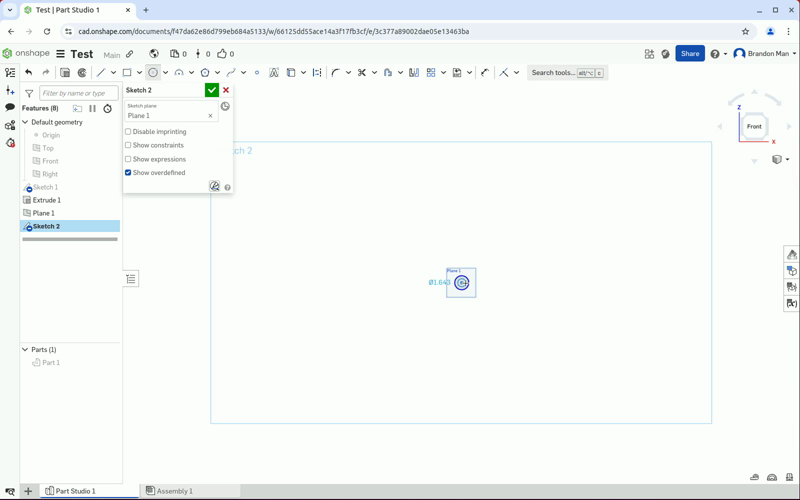
scroll(6)
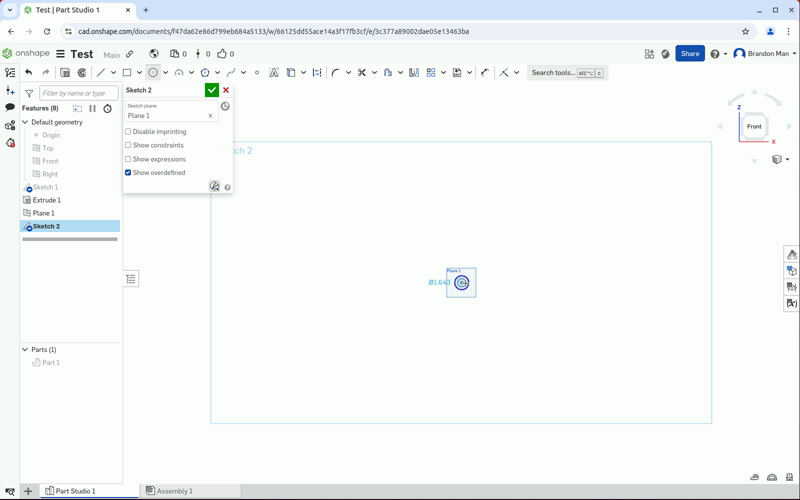
scroll(6)
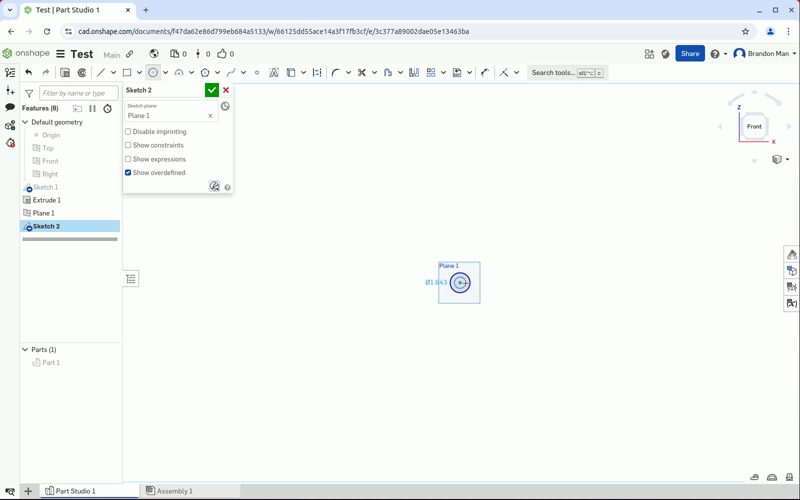
scroll(6)
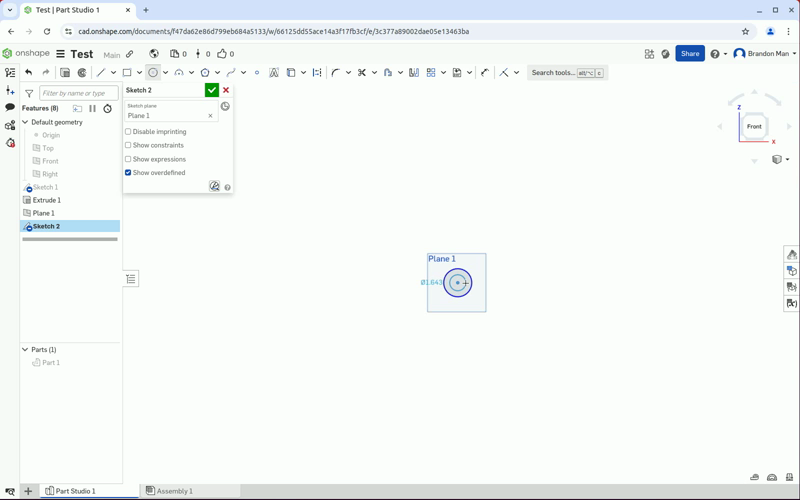
scroll(6)
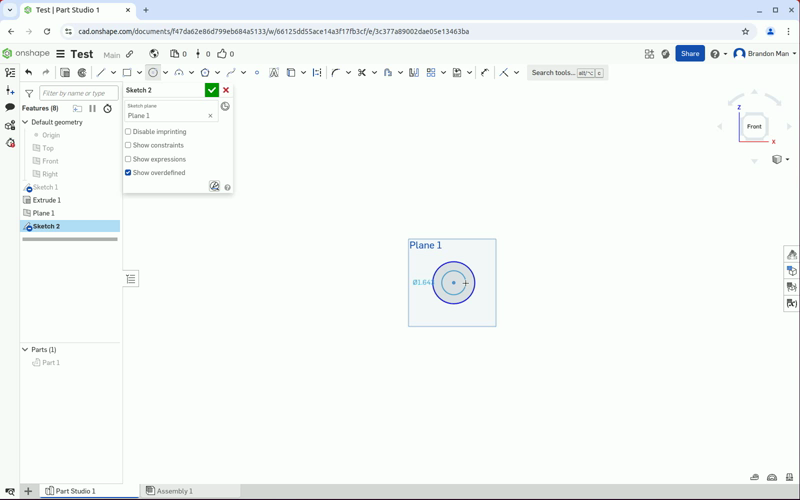
scroll(6)
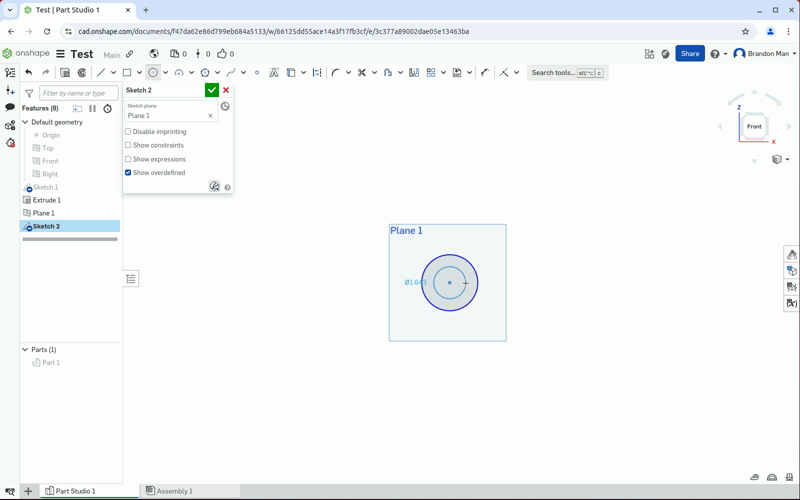
scroll(6)
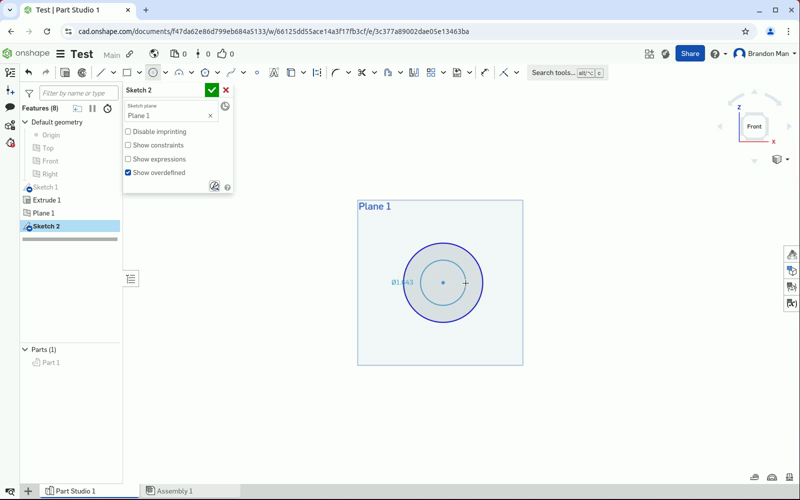
scroll(6)
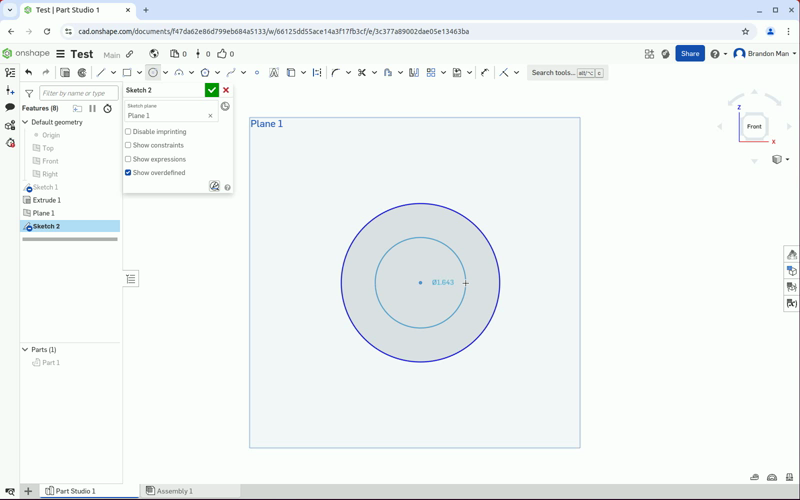
click(465, 282)
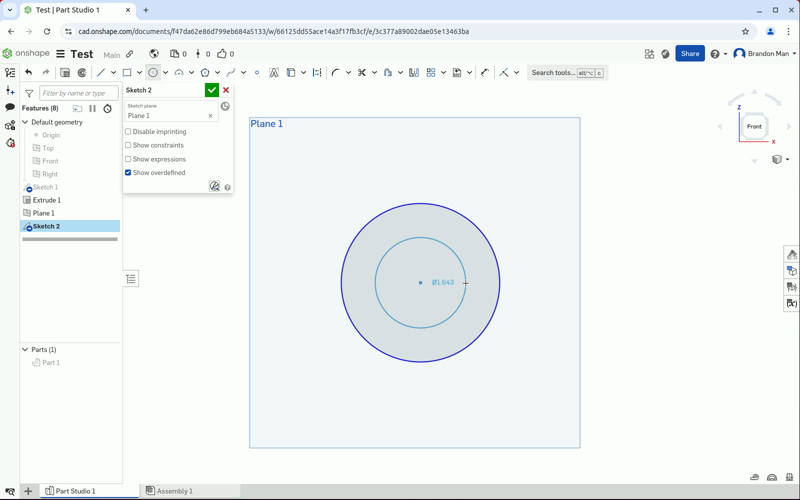
scroll(-6)
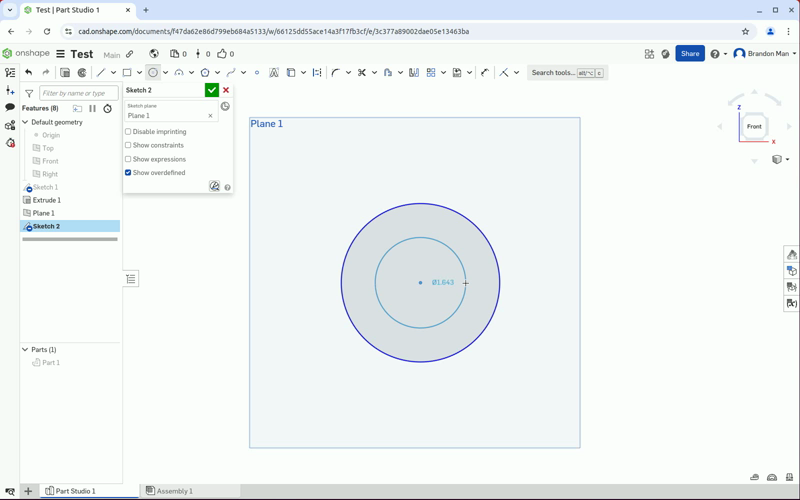
scroll(-6)
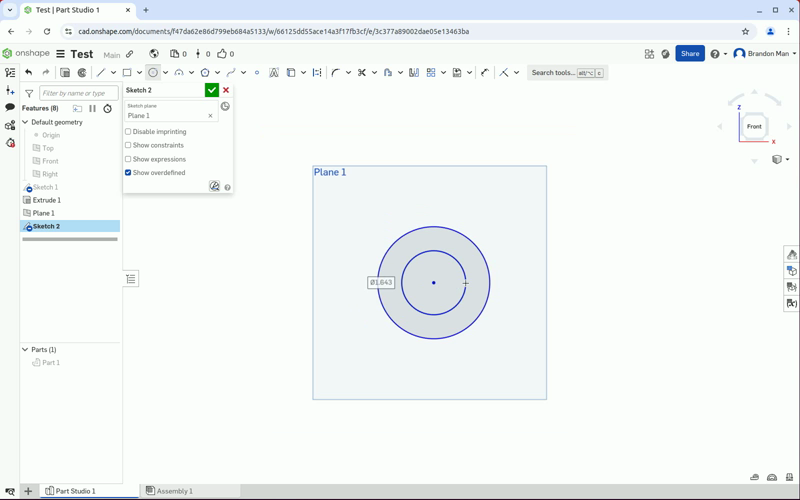
scroll(-6)
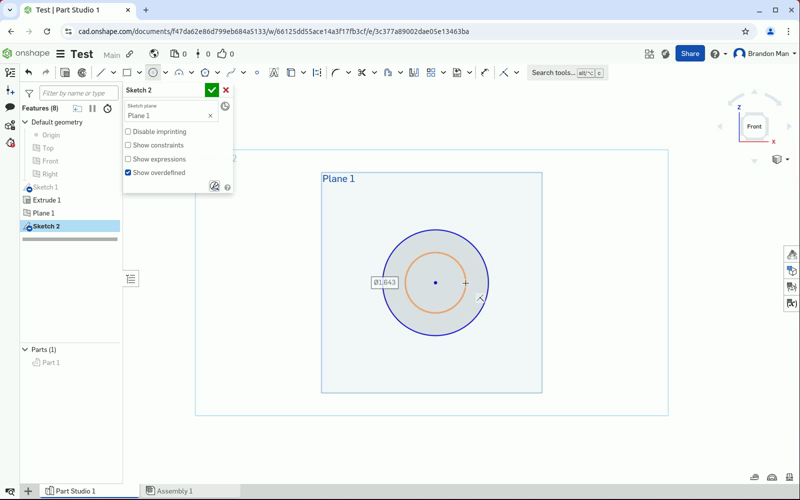
scroll(-6)
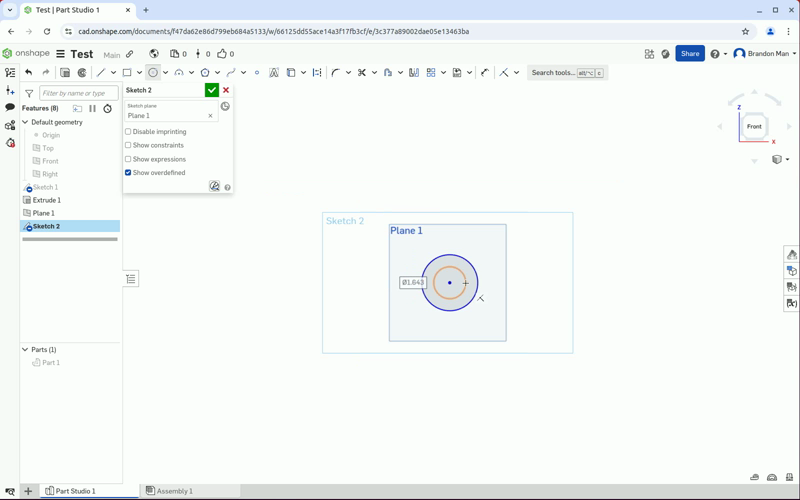
scroll(-6)
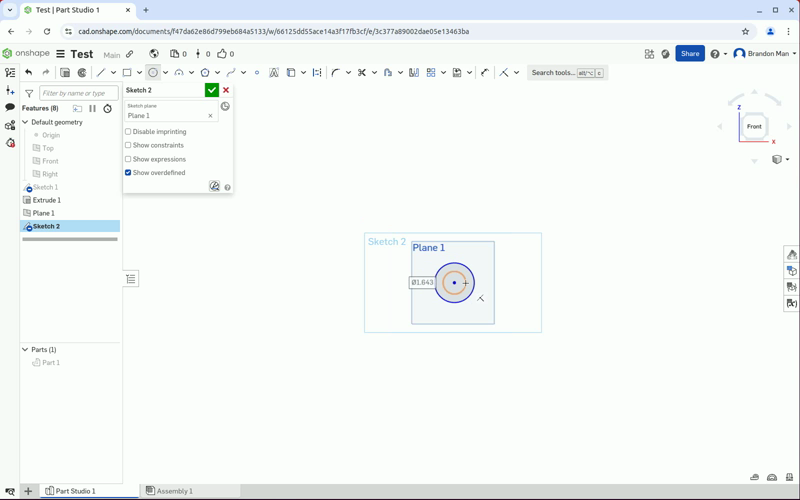
scroll(-6)
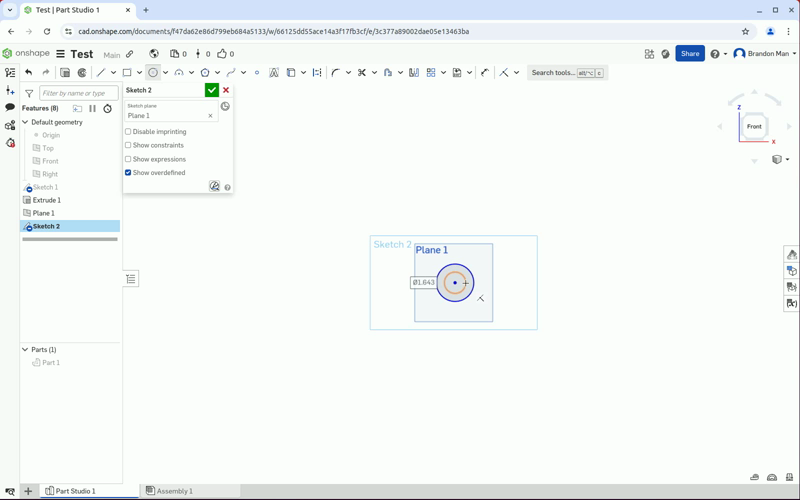
scroll(-6)
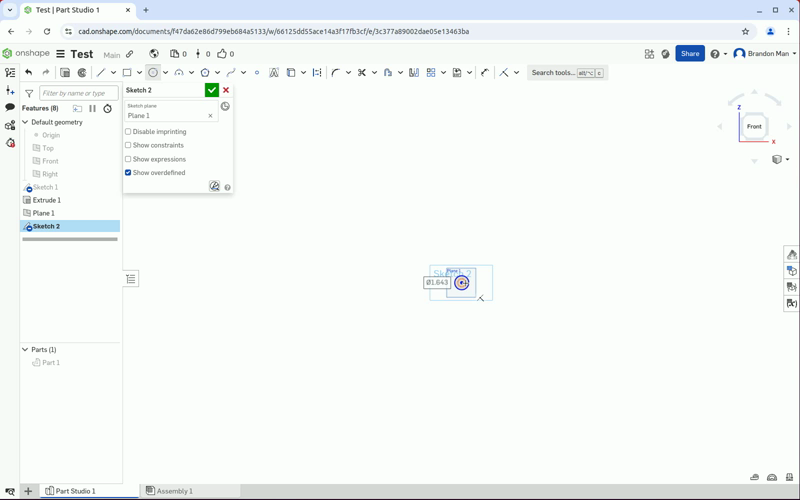
key(esc)
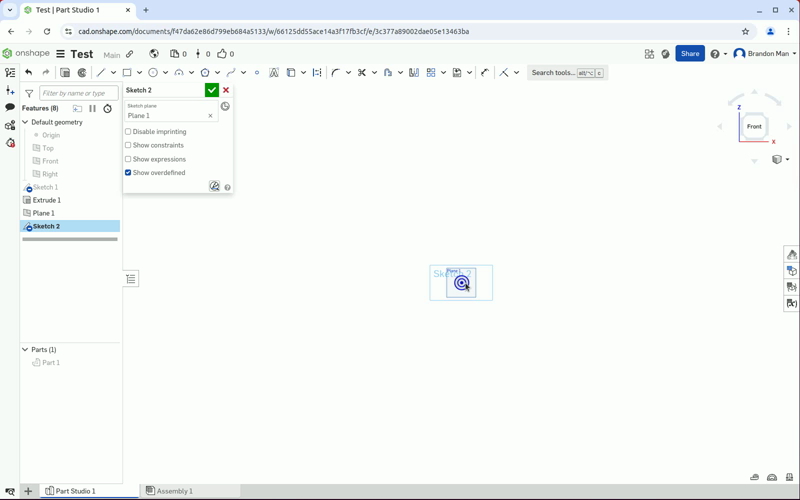
mouse_move(460, 276)
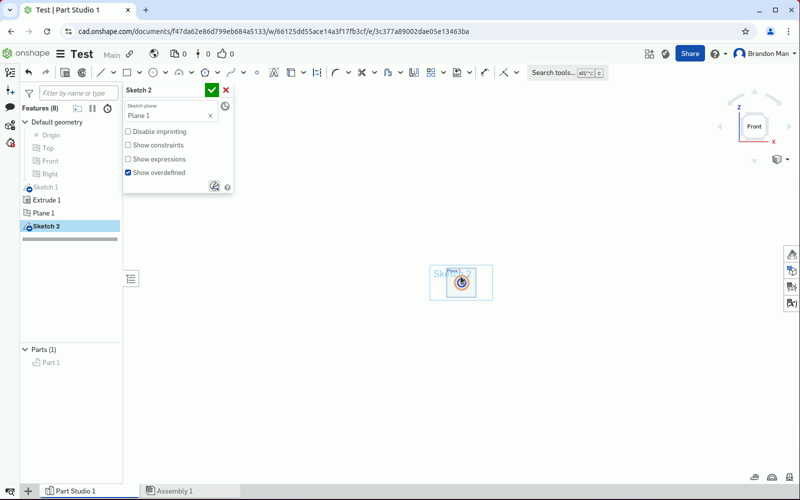
scroll(6)
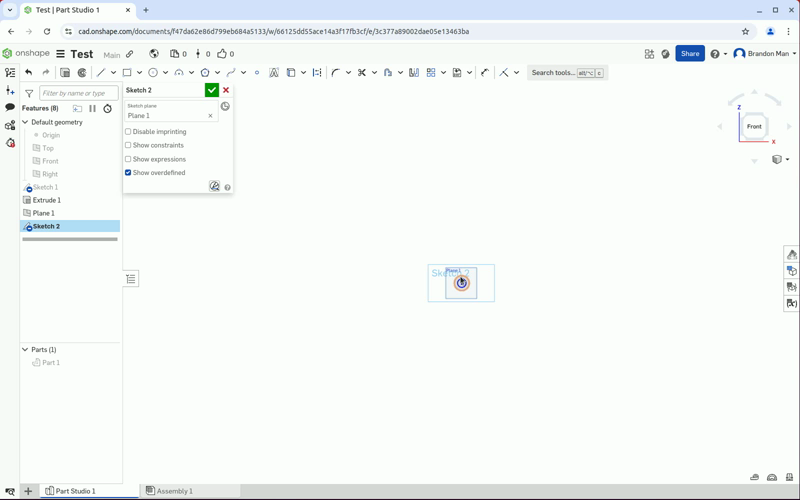
scroll(6)
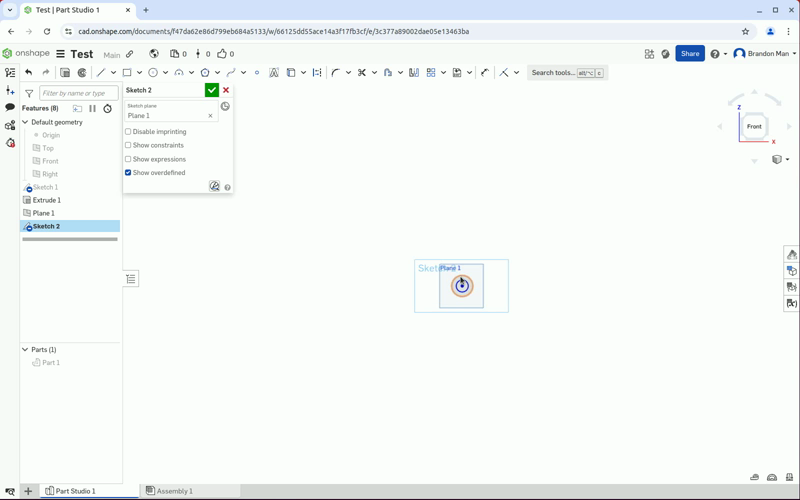
scroll(6)
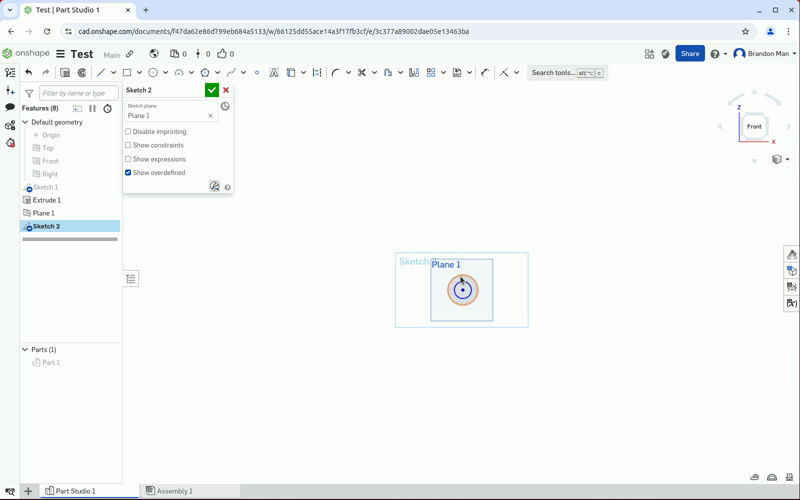
scroll(6)
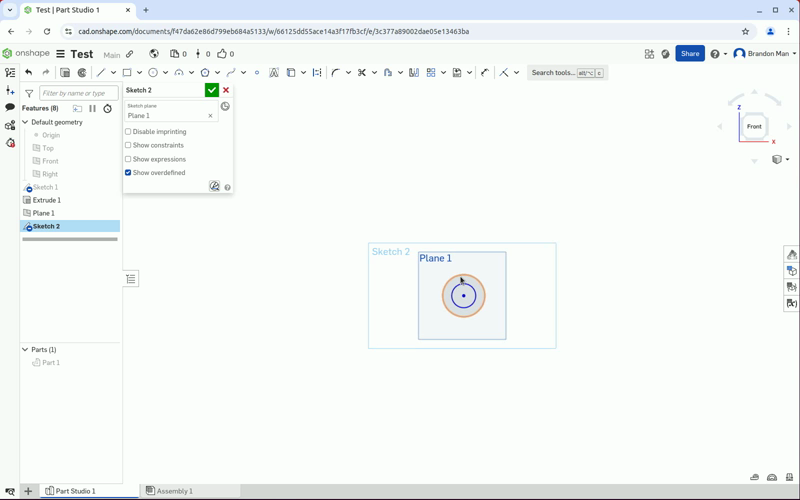
scroll(6)
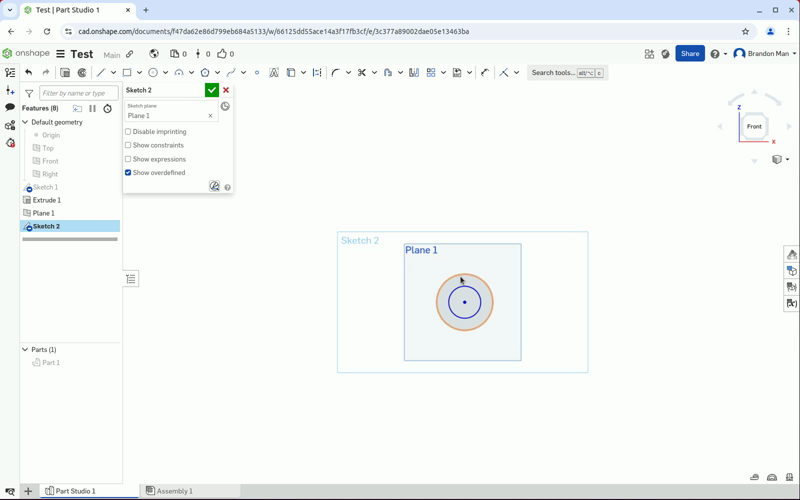
scroll(6)
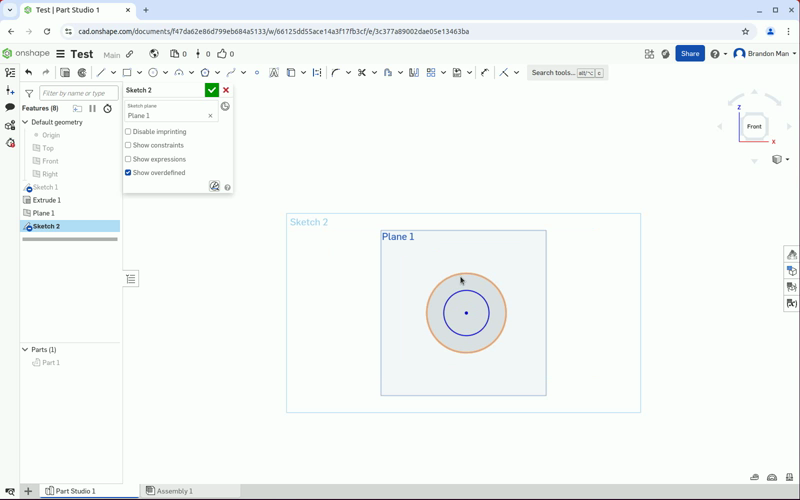
scroll(6)
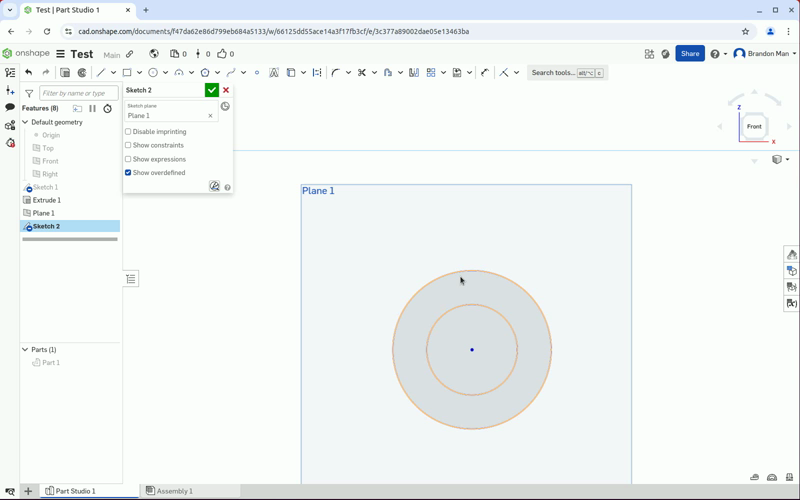
click(460, 276)
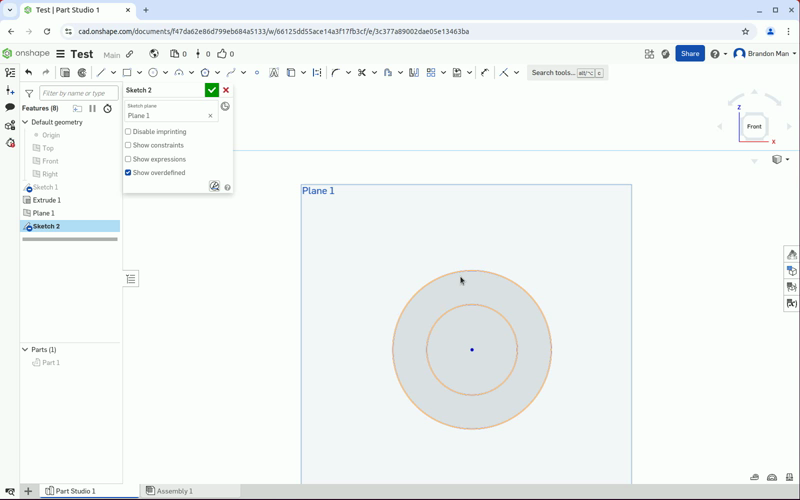
scroll(-6)
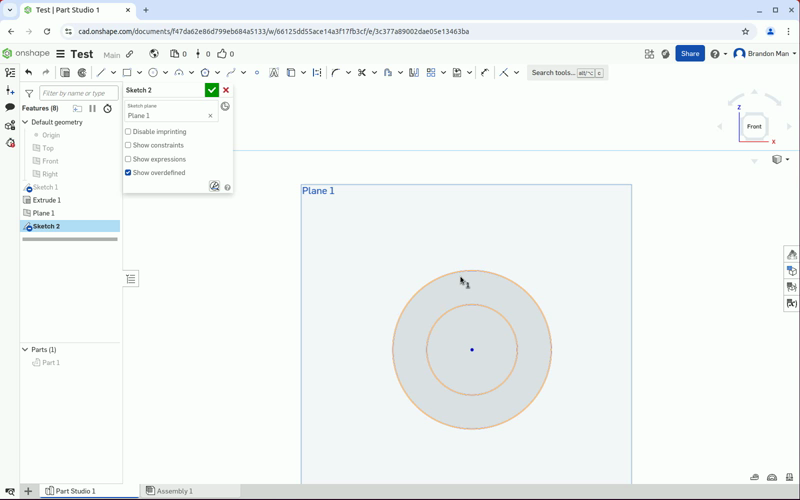
scroll(-6)
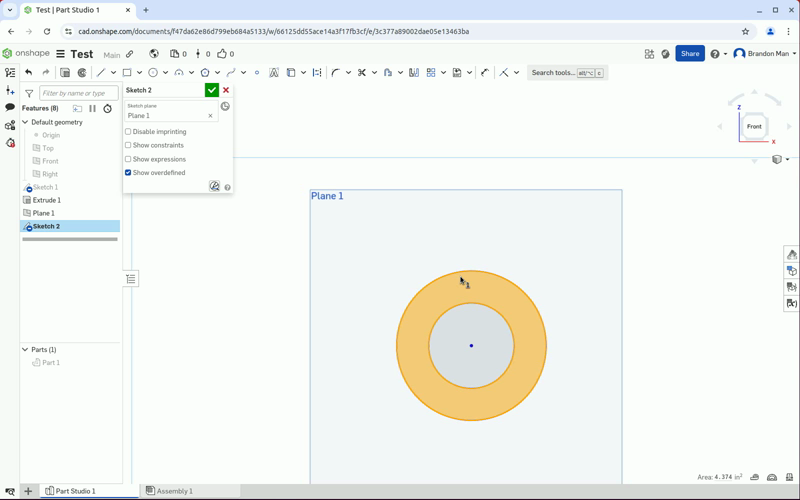
scroll(-6)
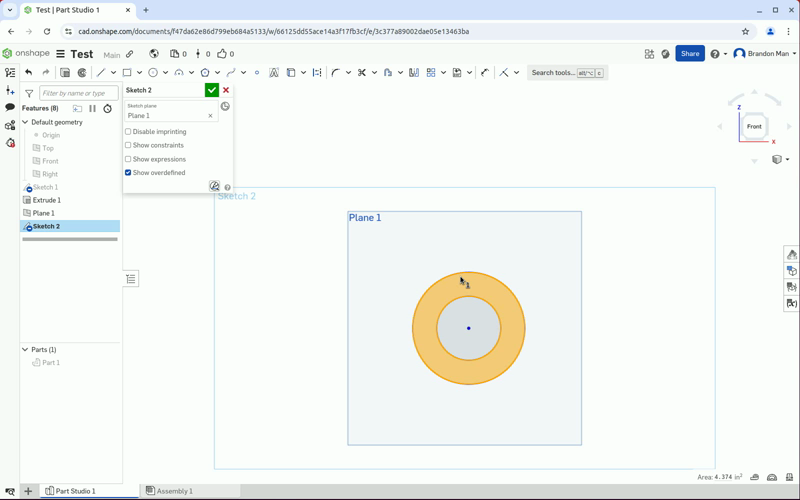
scroll(-6)
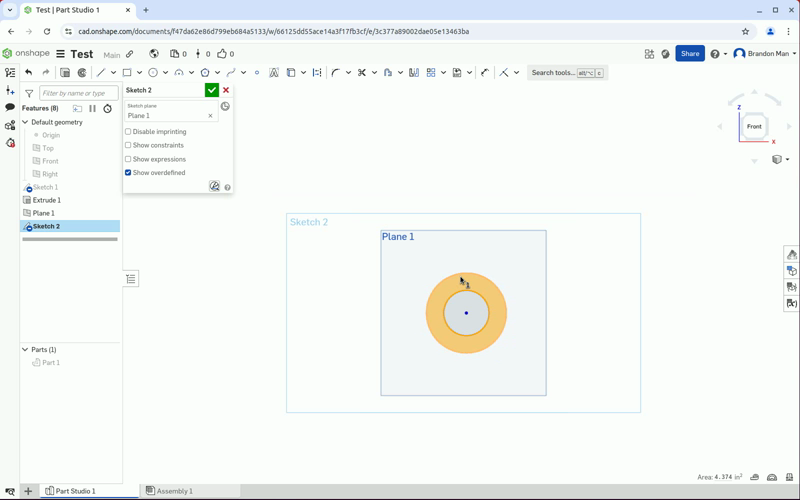
scroll(-6)
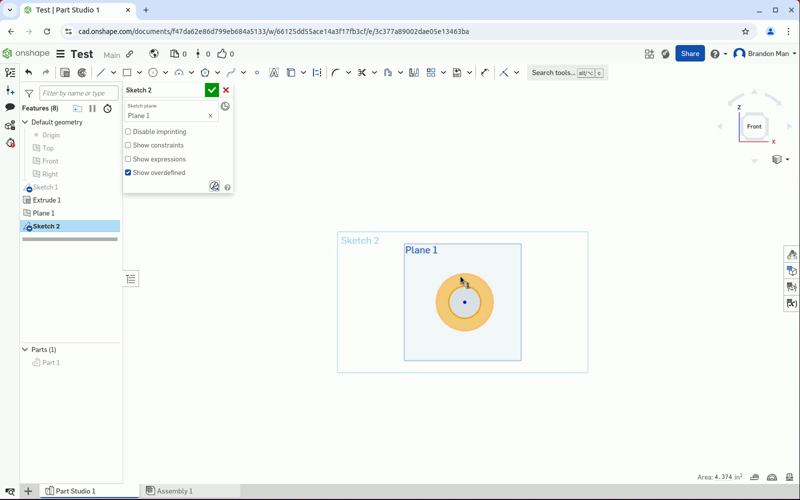
scroll(-6)
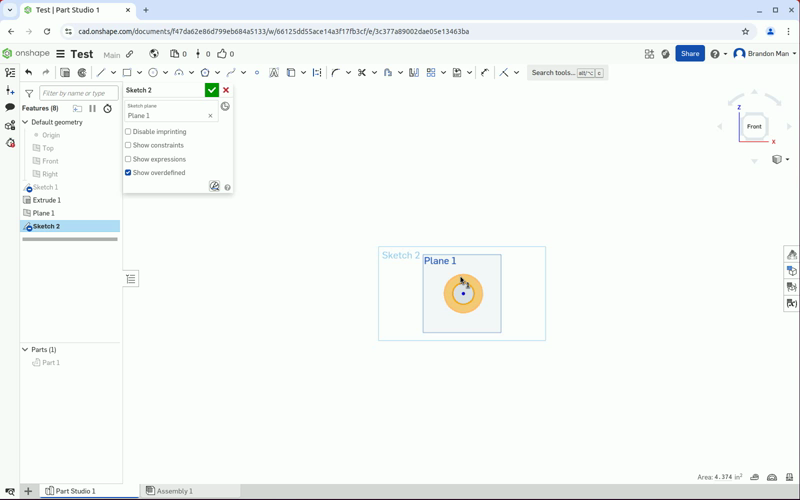
scroll(-6)
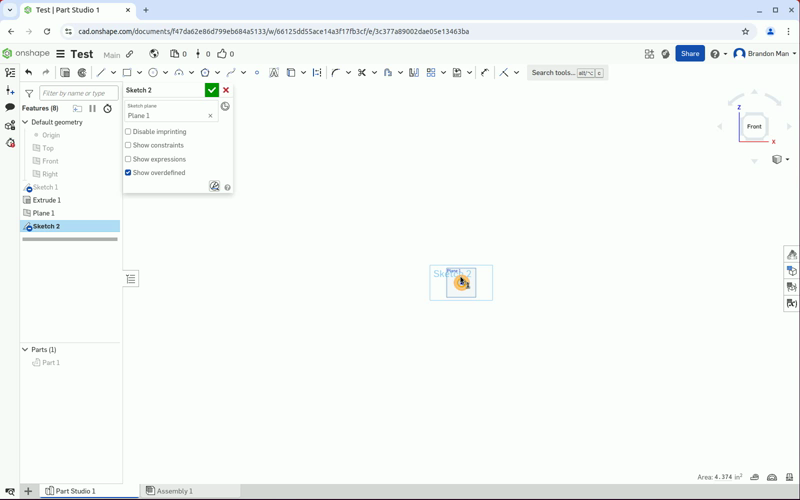
mouse_move(73, 352)
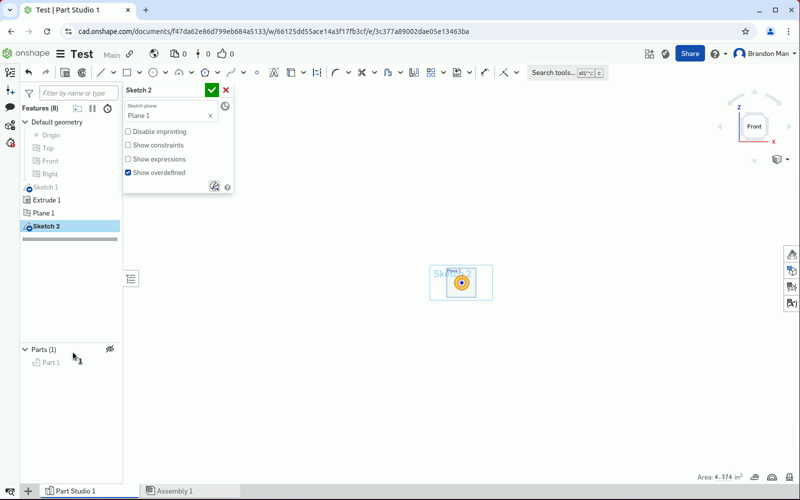
key(shift+y)
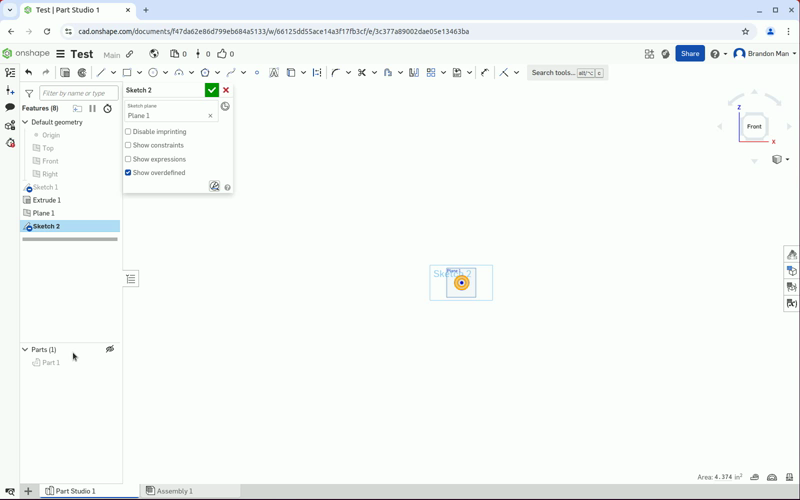
key(shift+e)
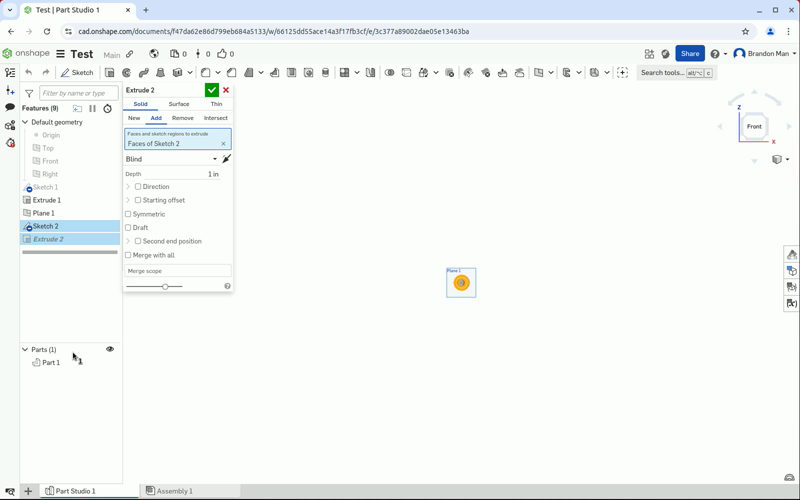
mouse_move(143, 106)
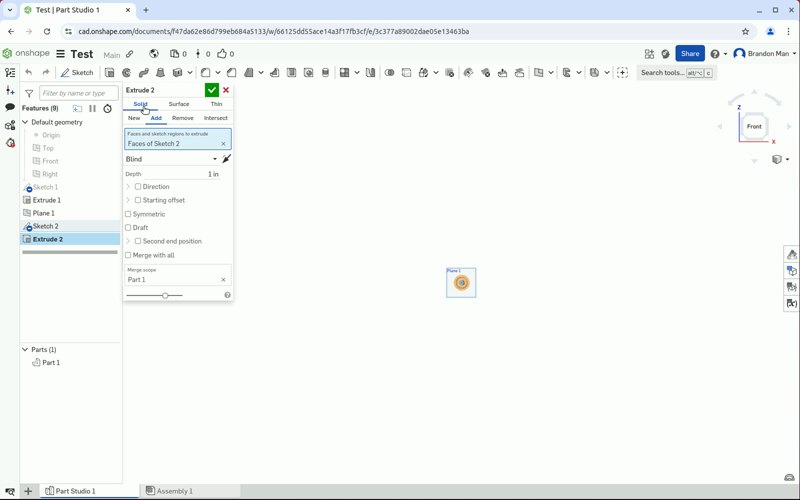
click(143, 106)
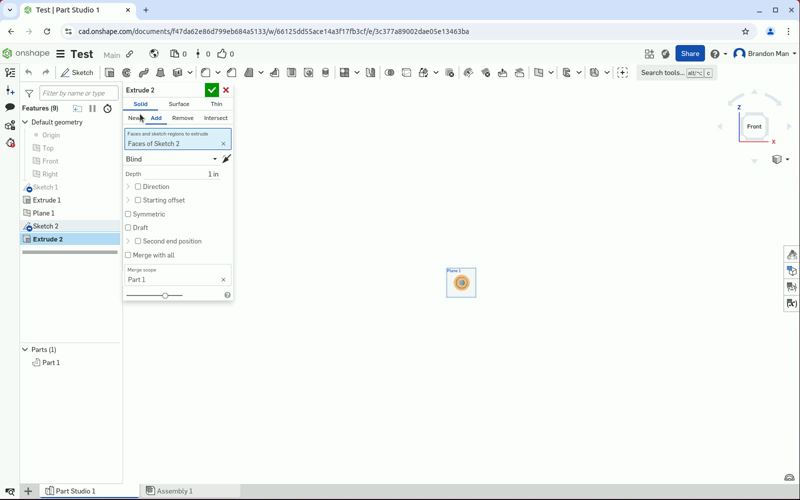
mouse_move(137, 120)
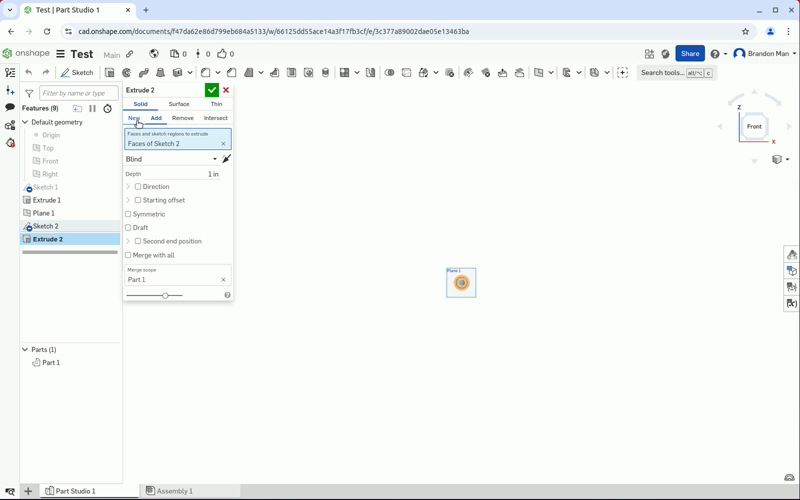
click(137, 120)
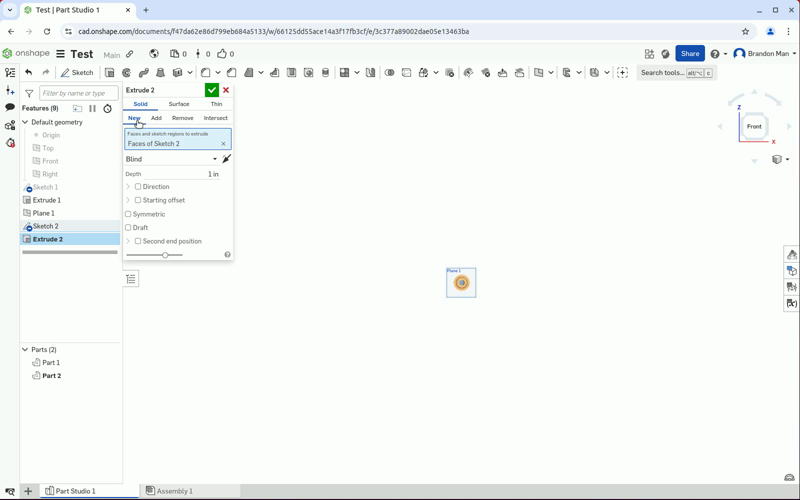
key(tab, 4)
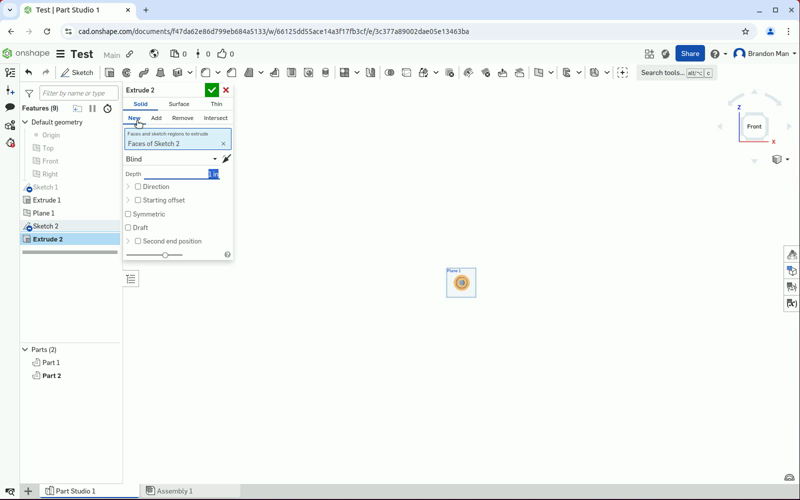
text(3.851)
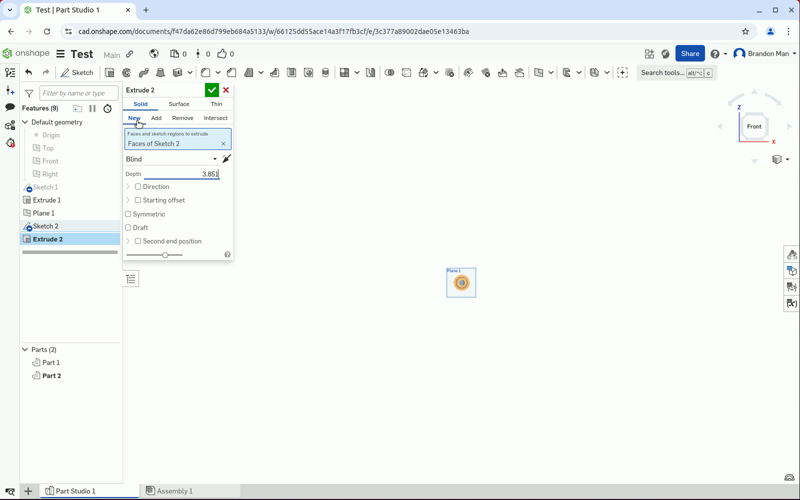
key(enter)
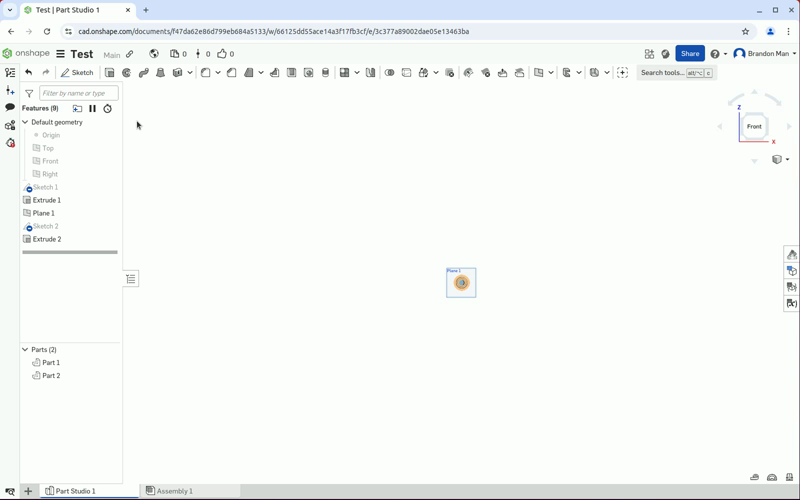
key(shift+h)
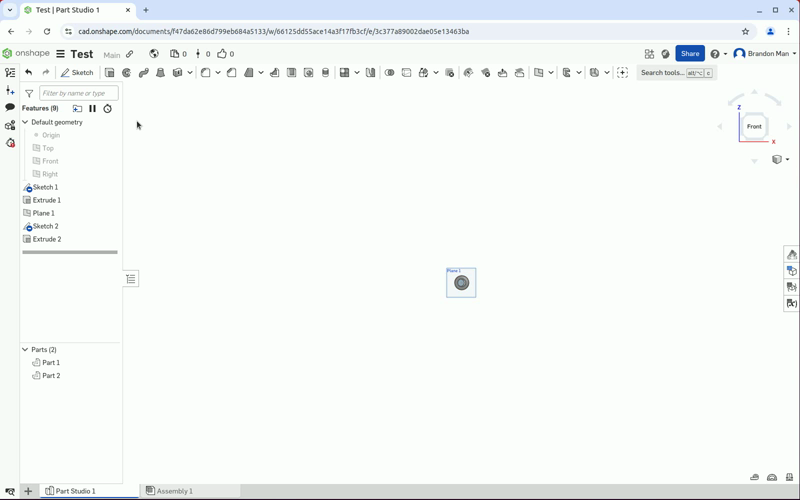
key(shift+h)
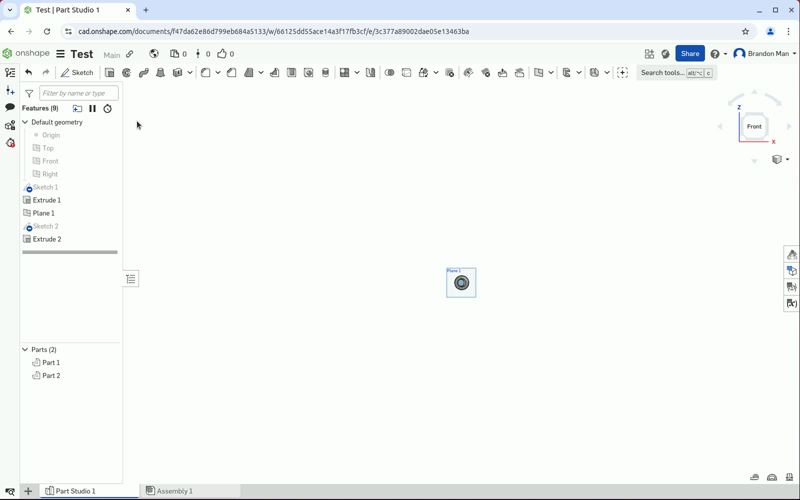
mouse_move(73, 189)
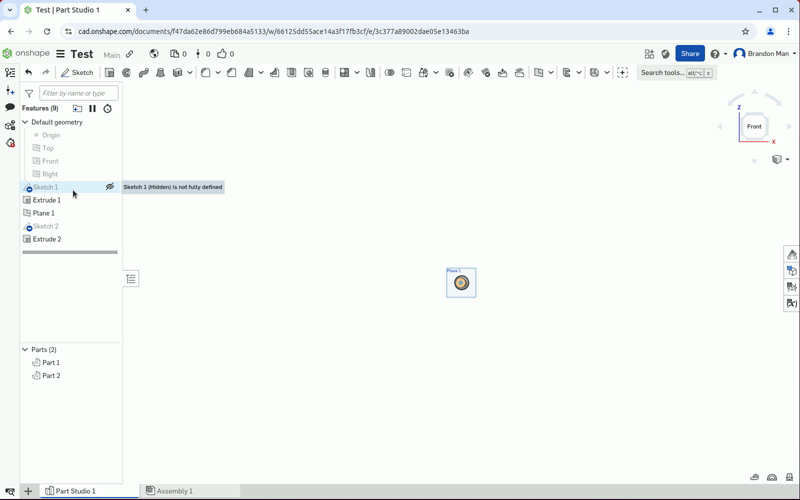
click(73, 189)
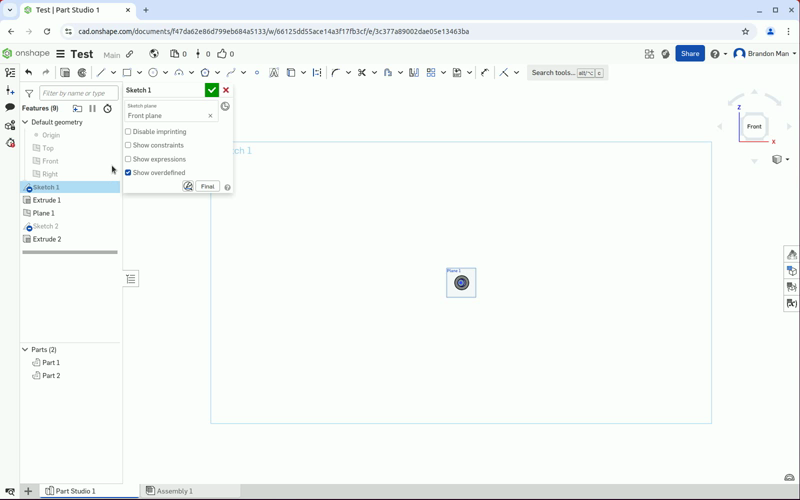
mouse_move(229, 92)
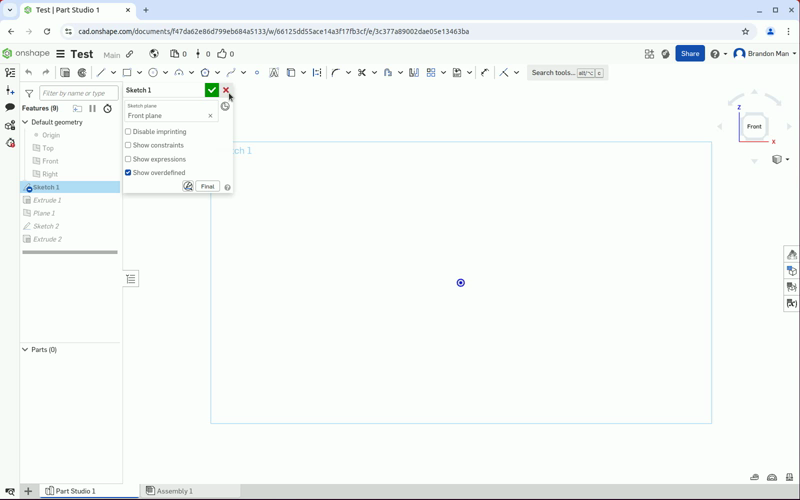
click(229, 92)
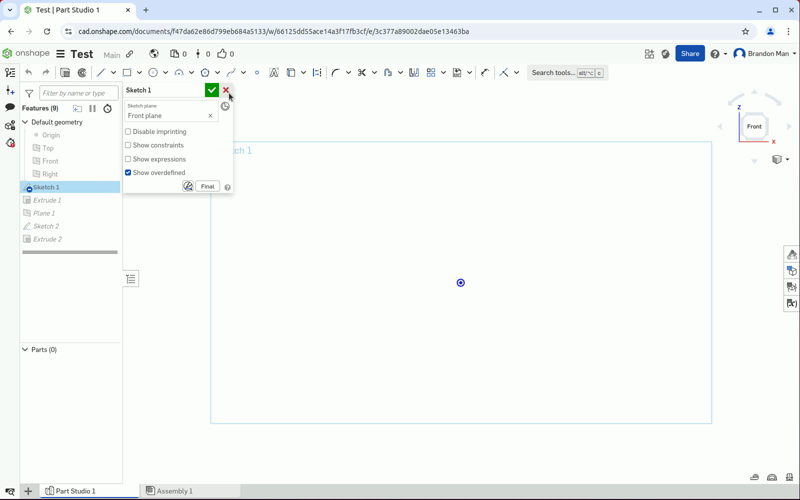
key(shift+s)
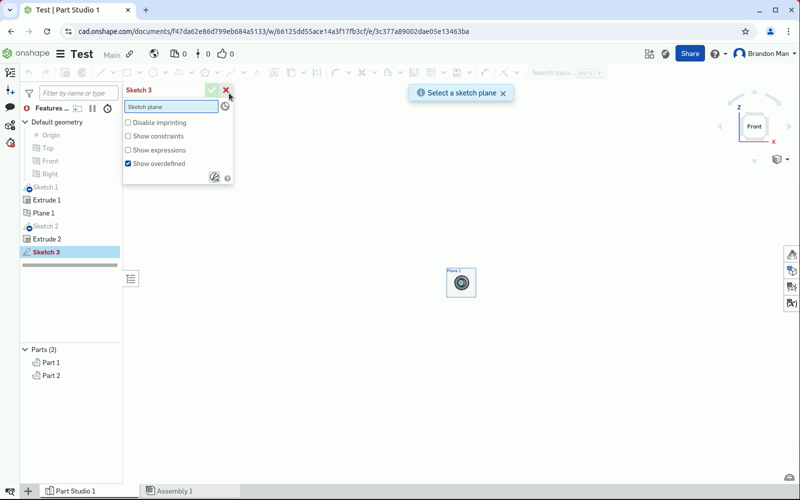
mouse_move(73, 215)
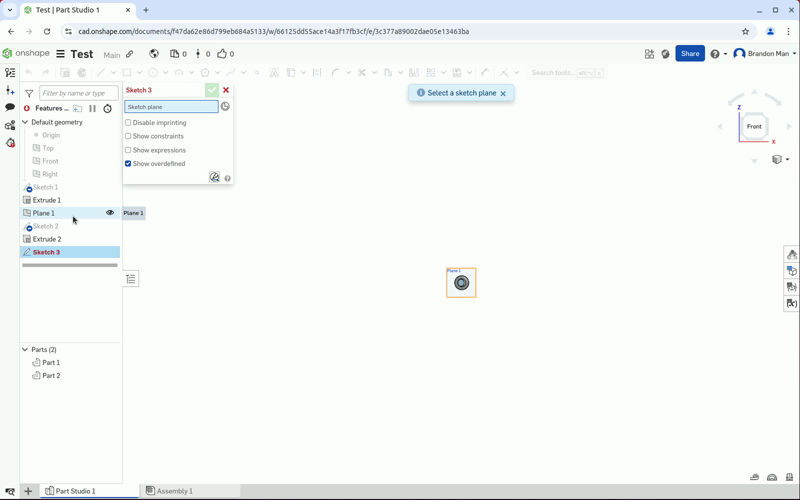
click(73, 215)
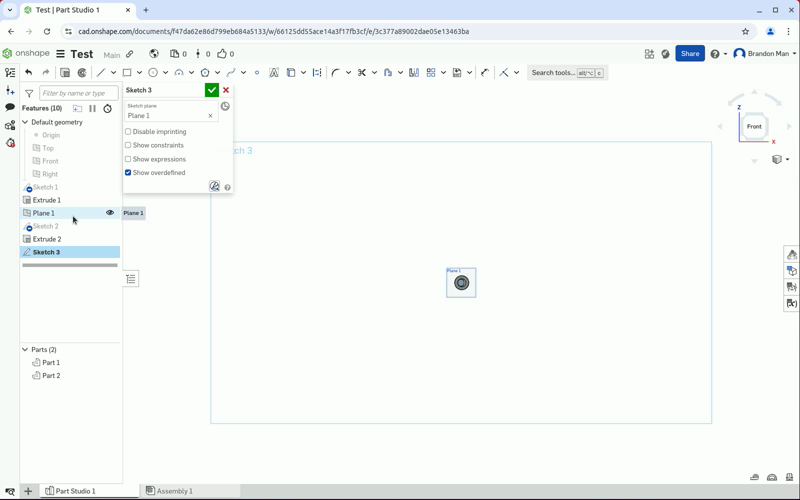
mouse_move(73, 352)
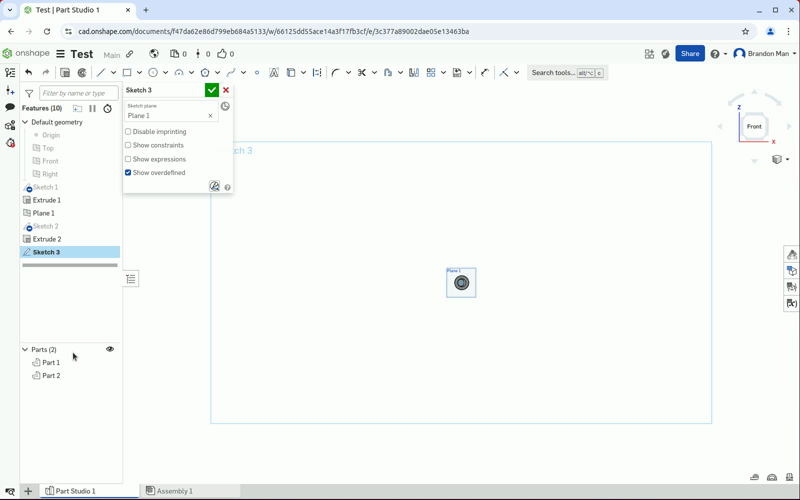
key(y)
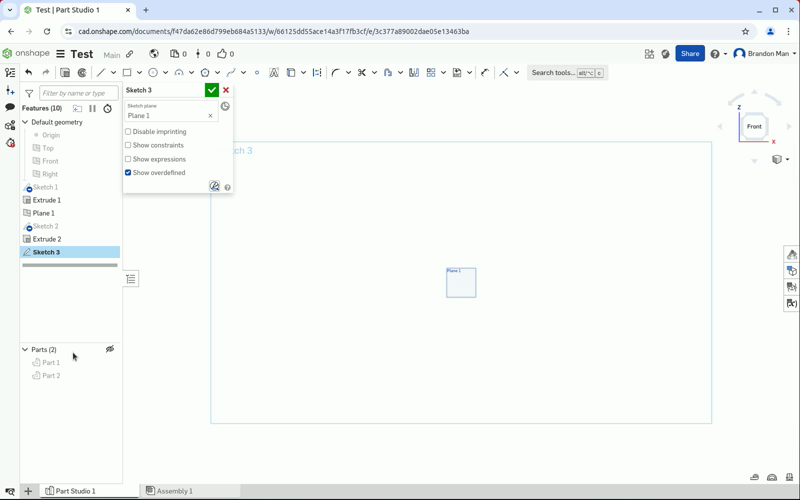
key(c)
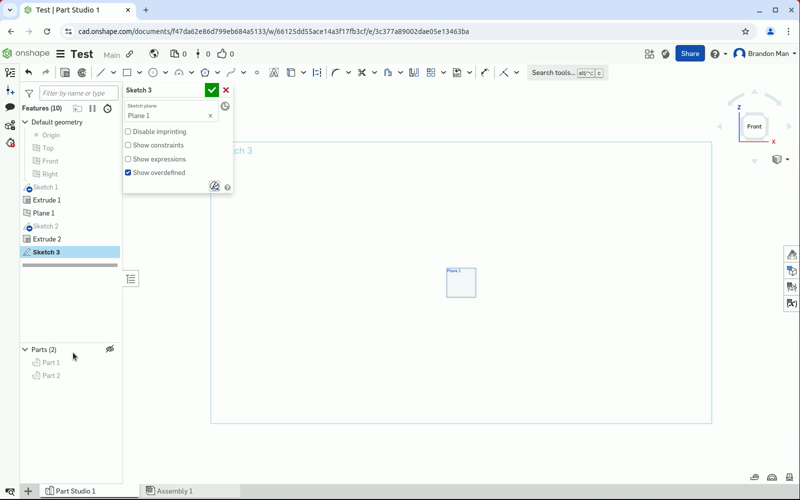
key_down(shift)
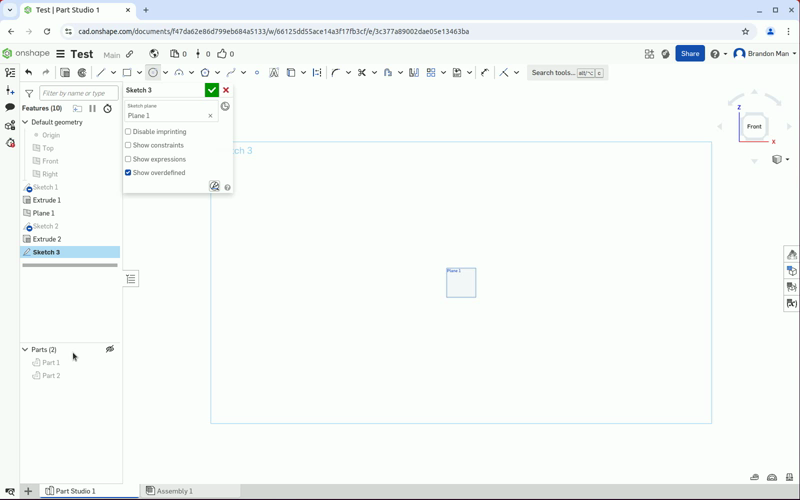
mouse_move(460, 282)
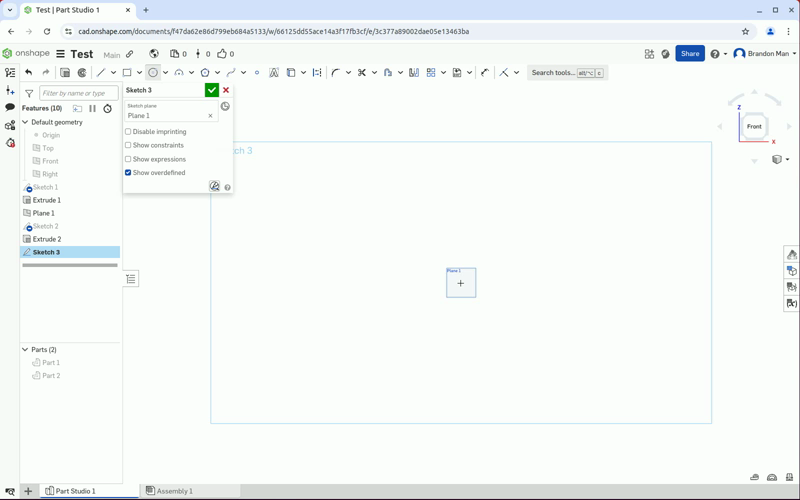
click(460, 282)
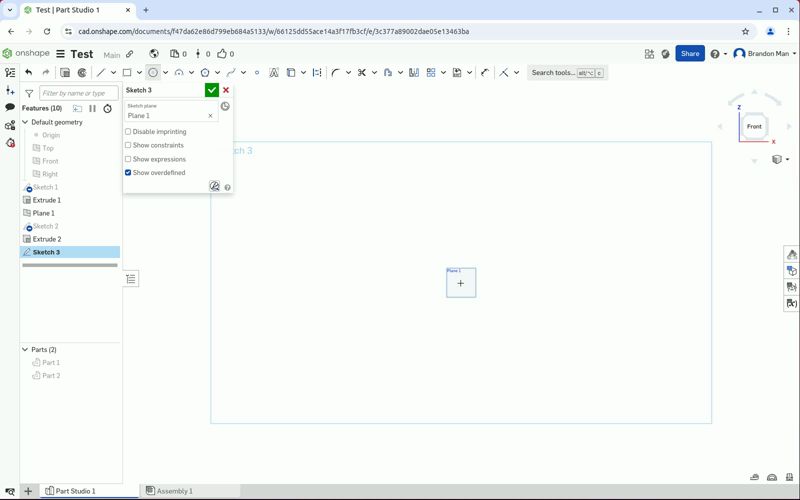
key_up(shift)
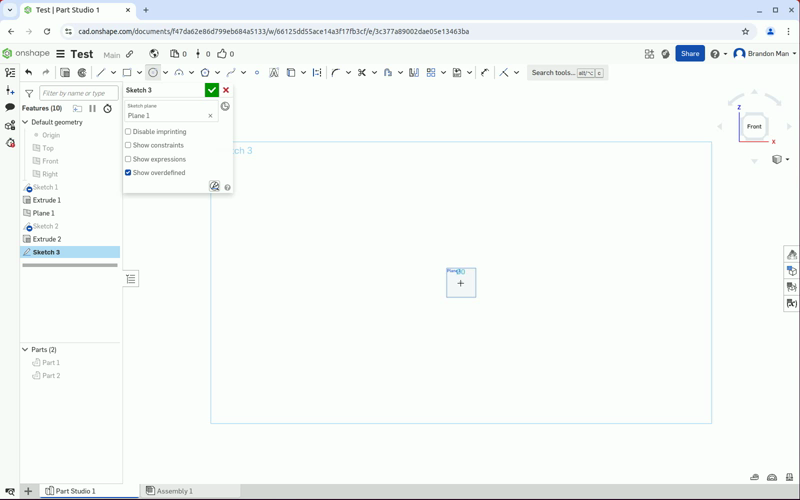
mouse_move(464, 282)
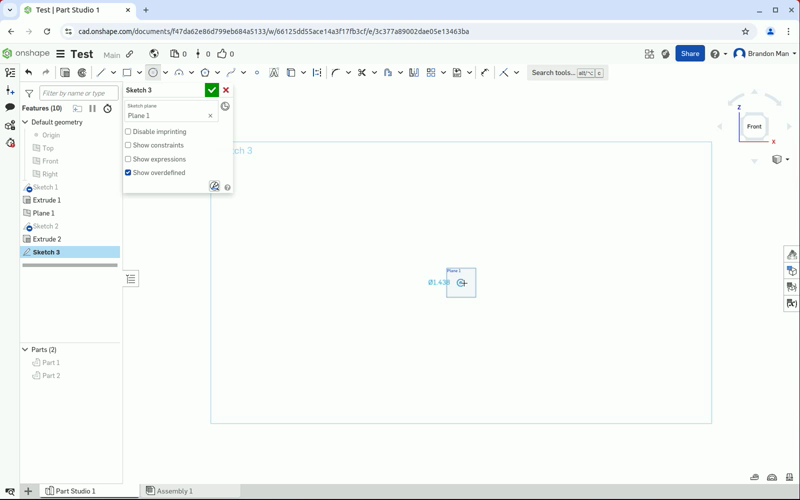
click(464, 282)
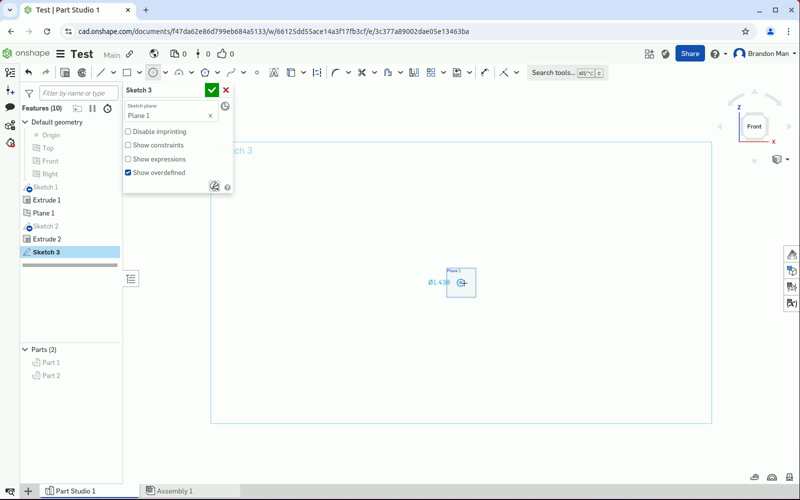
key(esc)
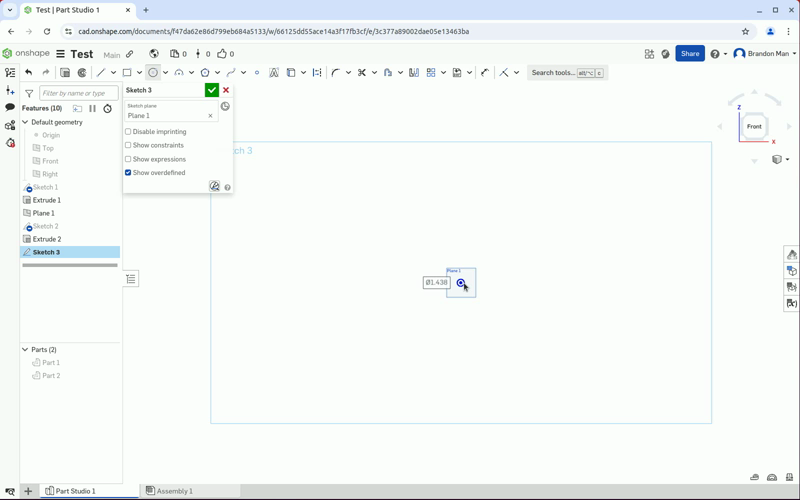
mouse_move(460, 283)
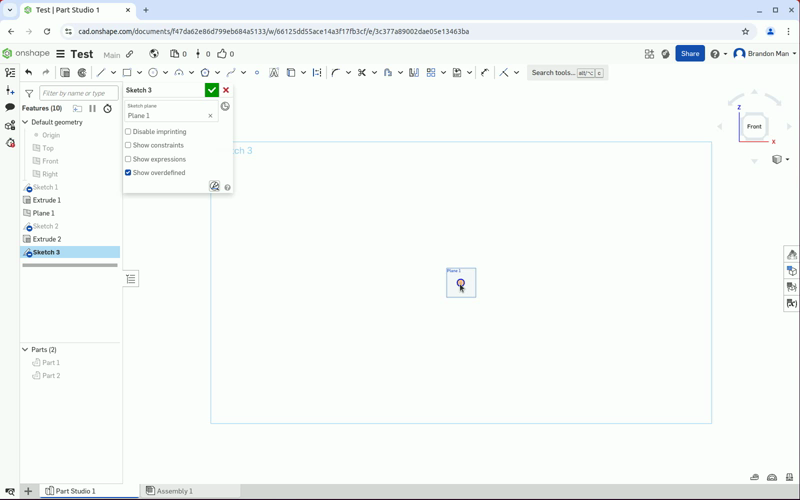
scroll(6)
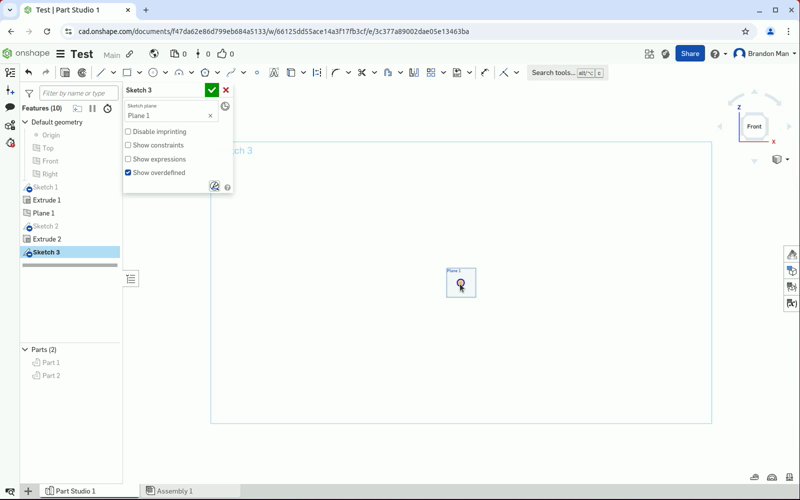
scroll(6)
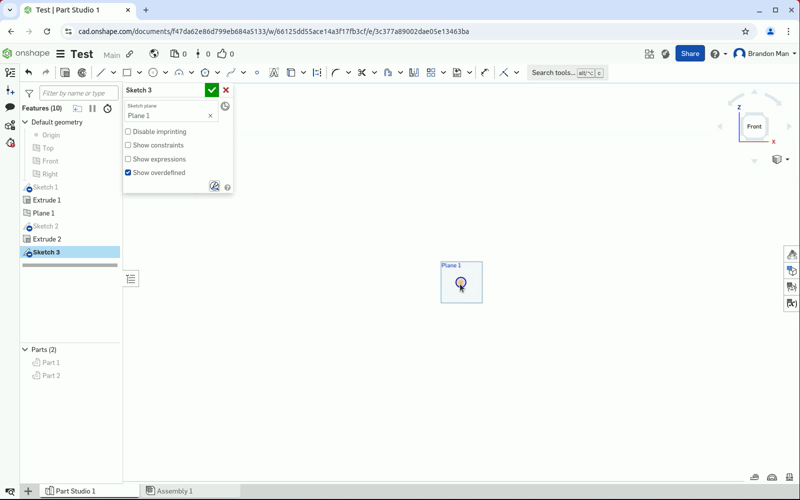
scroll(6)
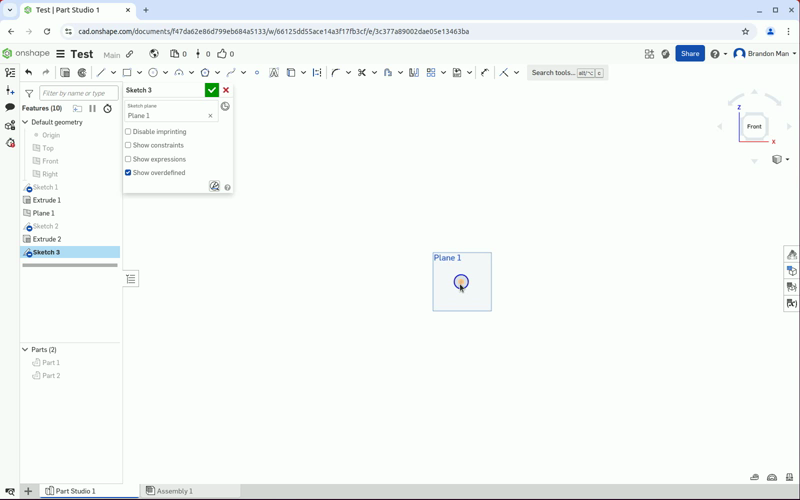
scroll(6)
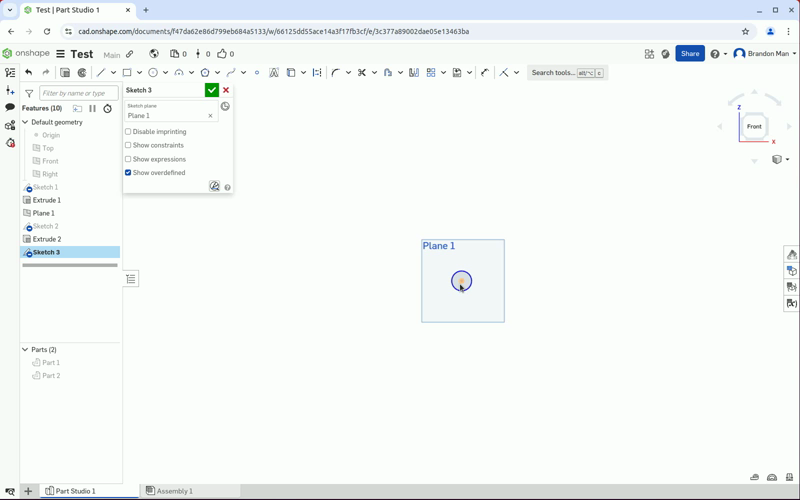
scroll(6)
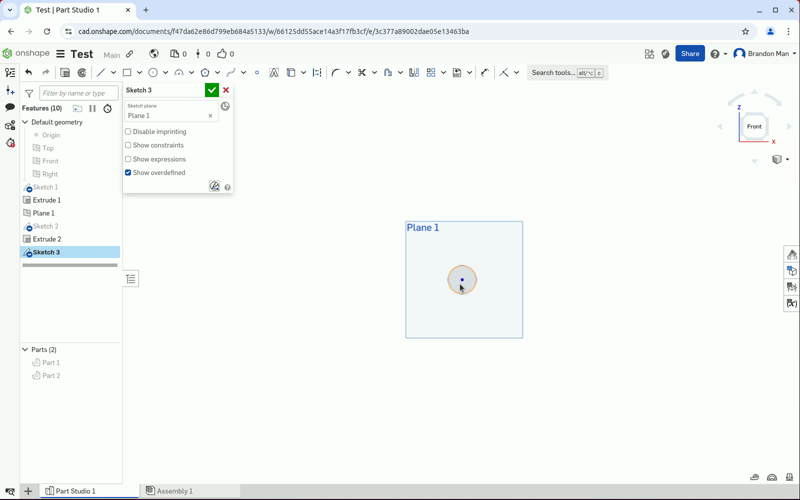
scroll(6)
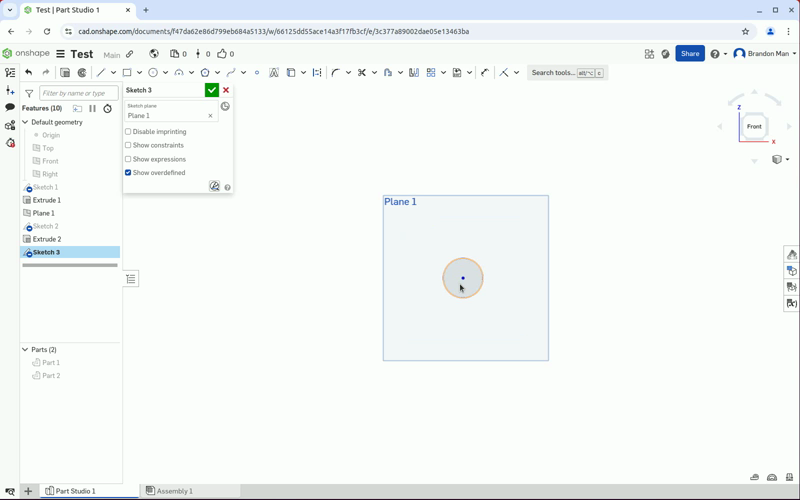
scroll(6)
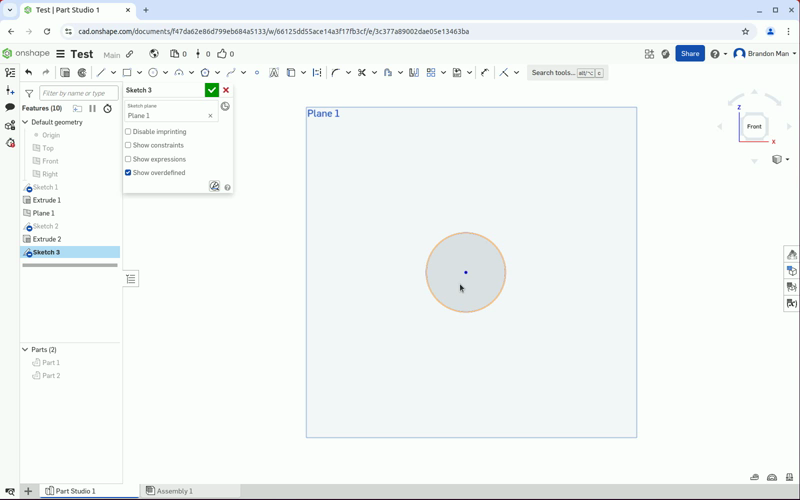
click(460, 283)
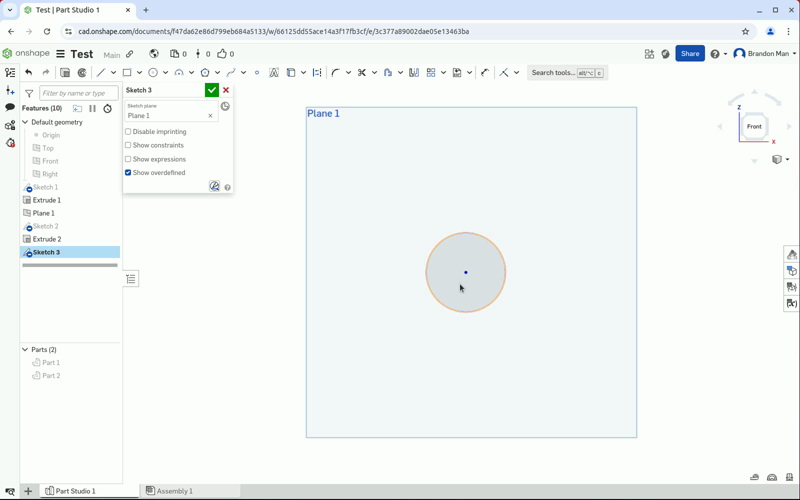
scroll(-6)
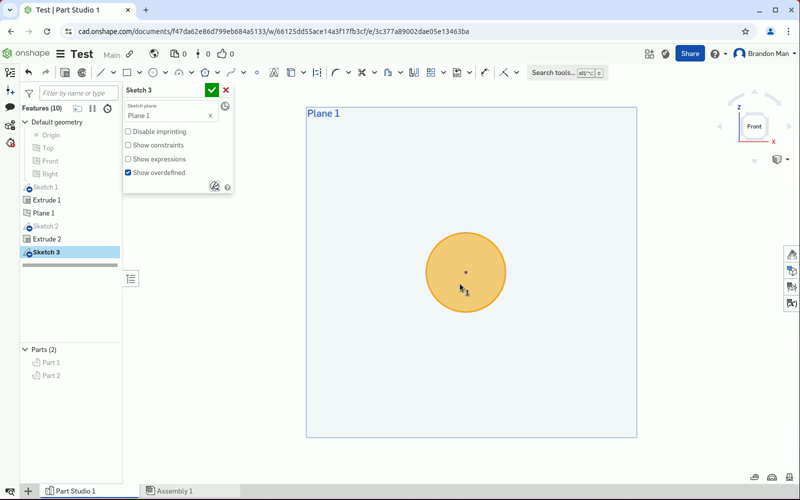
scroll(-6)
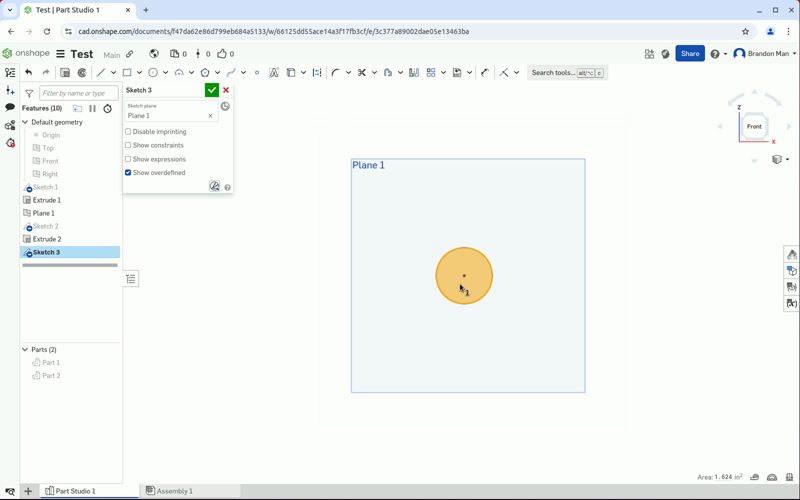
scroll(-6)
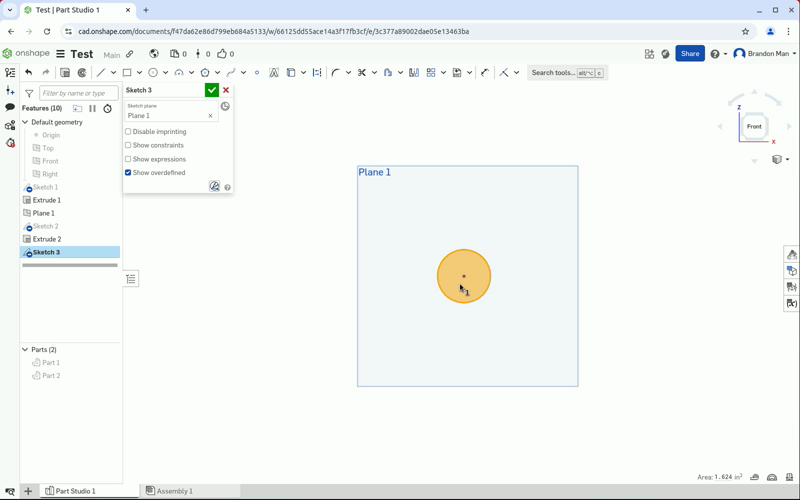
scroll(-6)
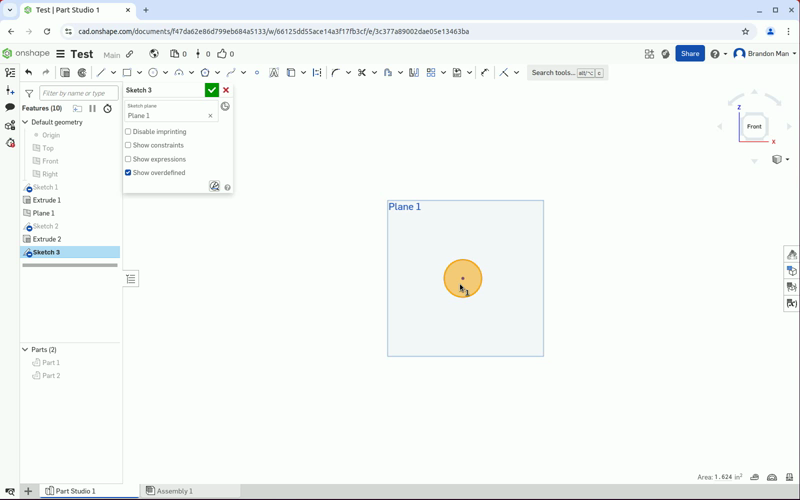
scroll(-6)
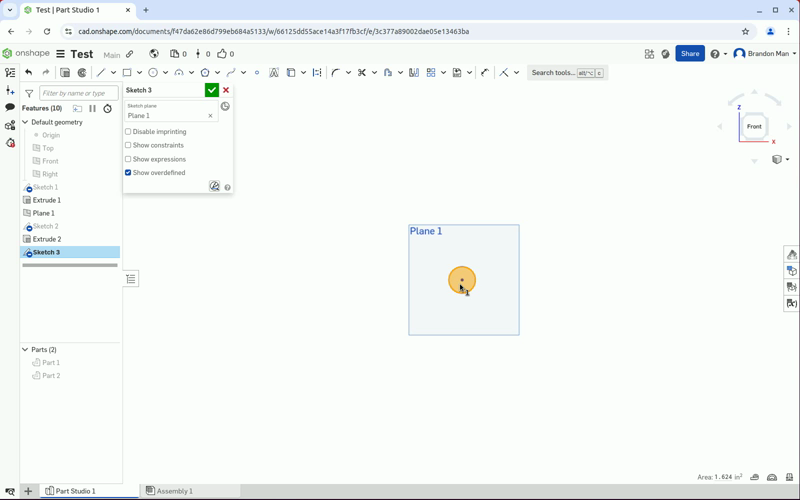
scroll(-6)
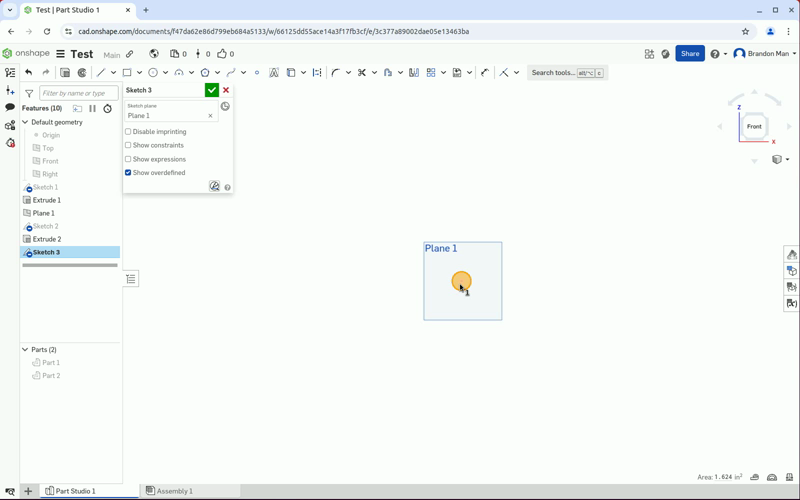
scroll(-6)
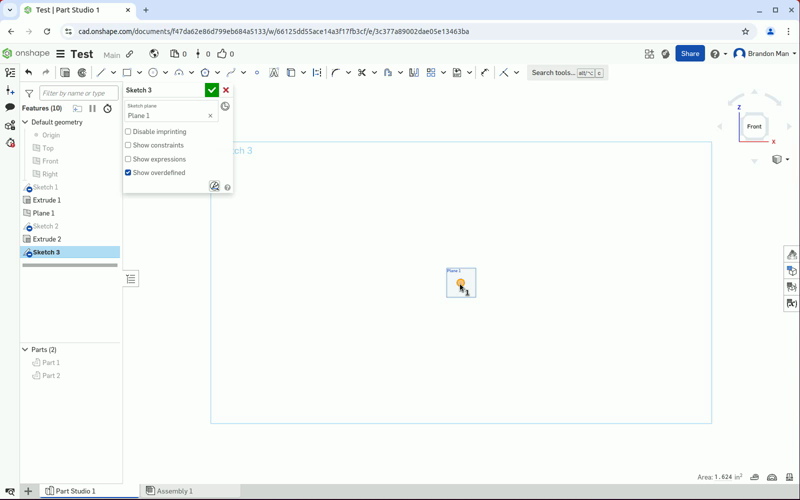
mouse_move(73, 352)
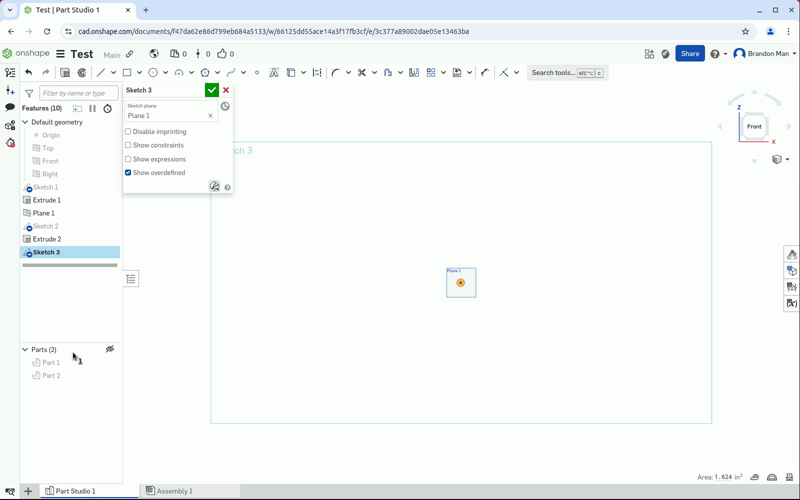
key(shift+y)
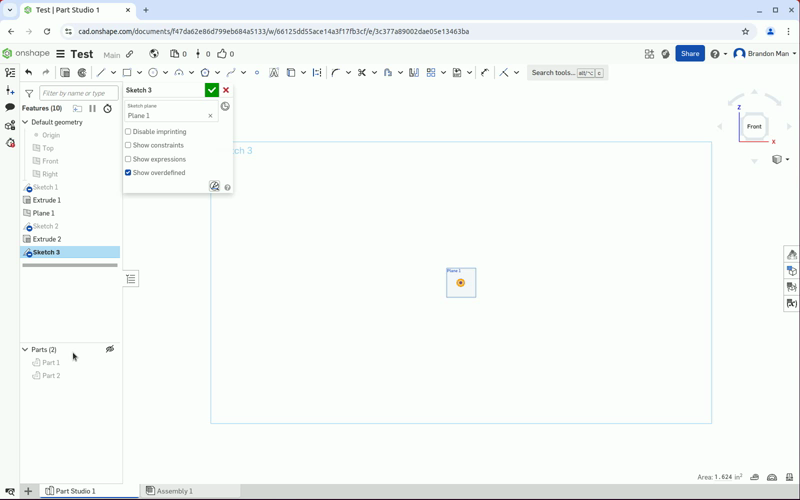
key(shift+e)
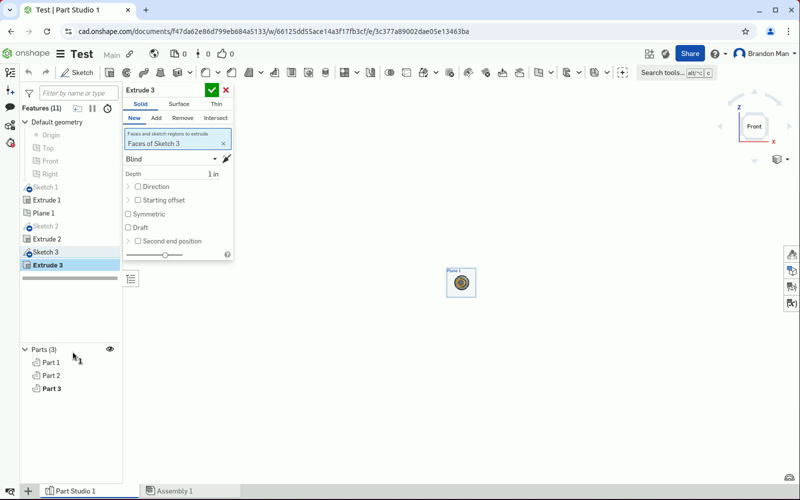
mouse_move(143, 106)
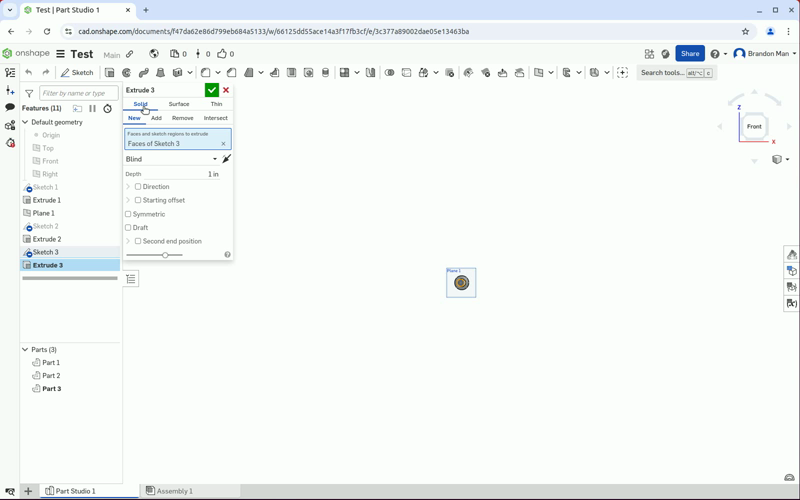
click(143, 106)
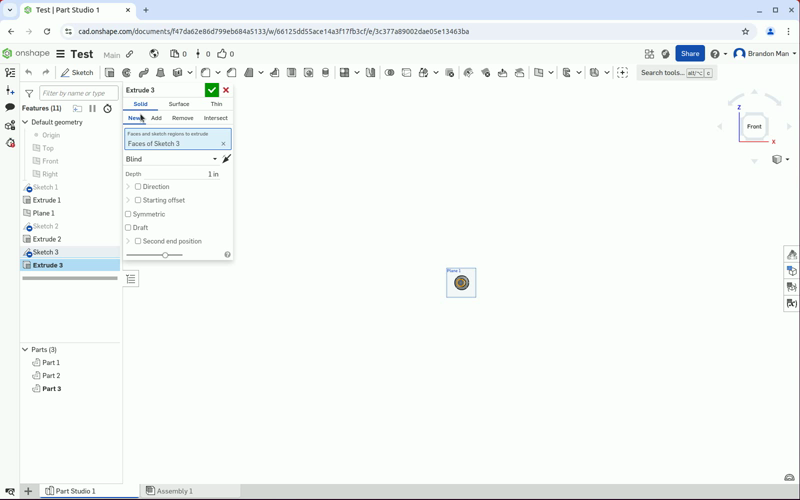
mouse_move(137, 120)
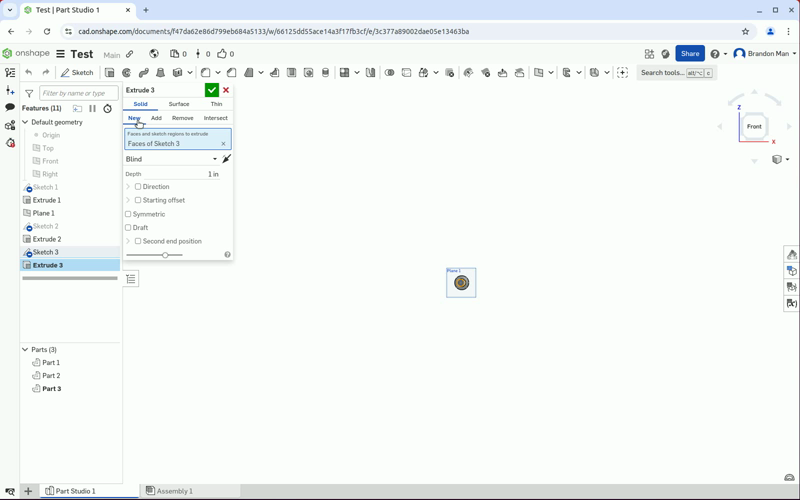
click(137, 120)
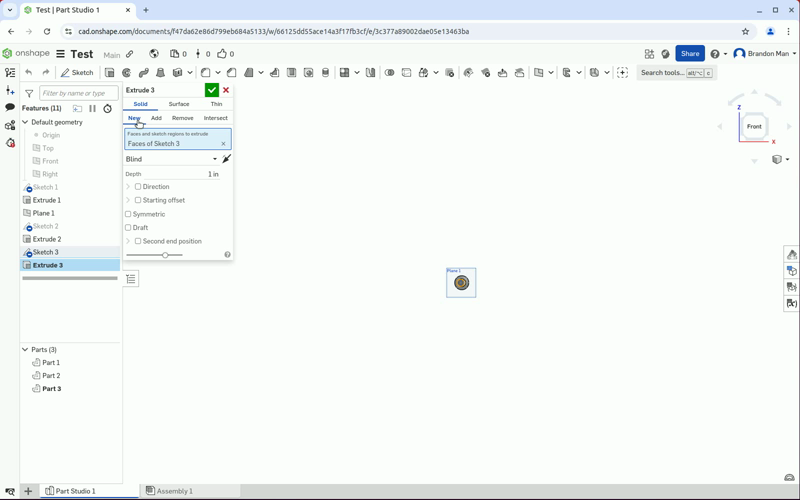
key(tab, 4)
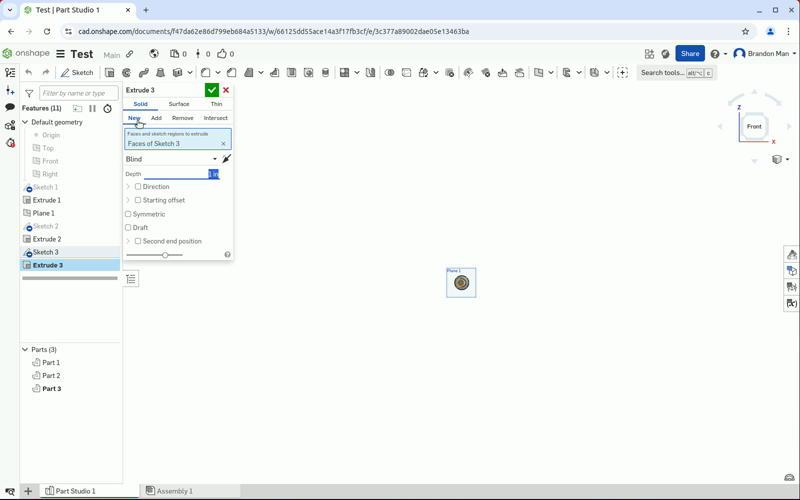
text(3.851)
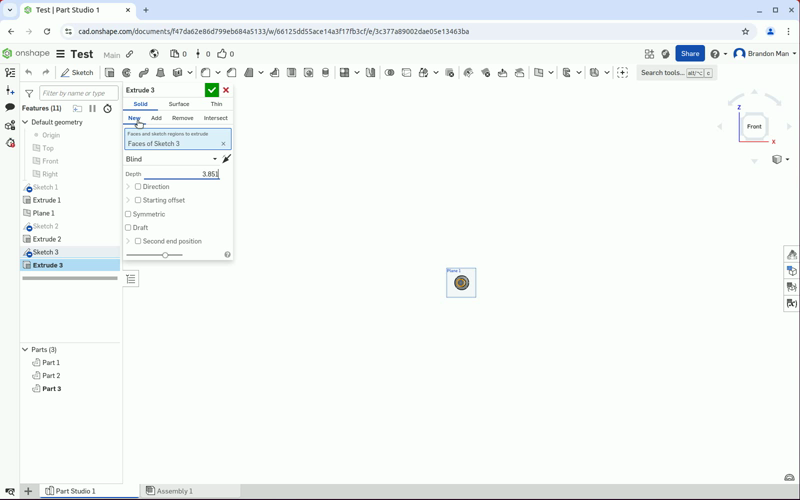
key(enter)
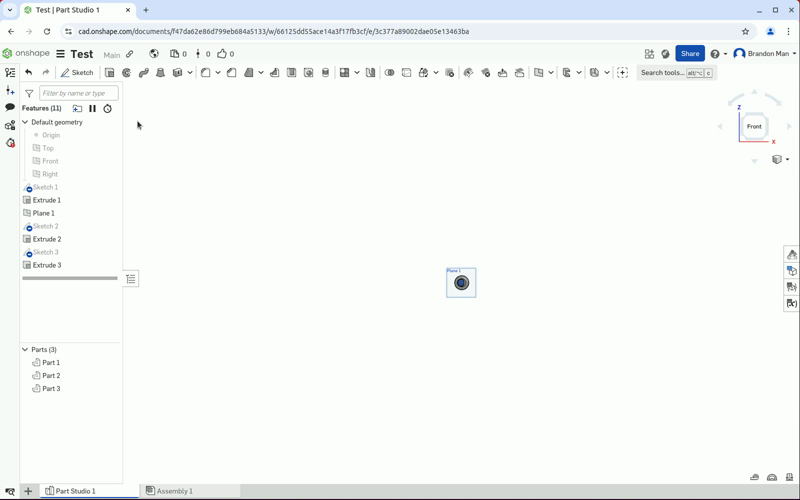
key(shift+h)
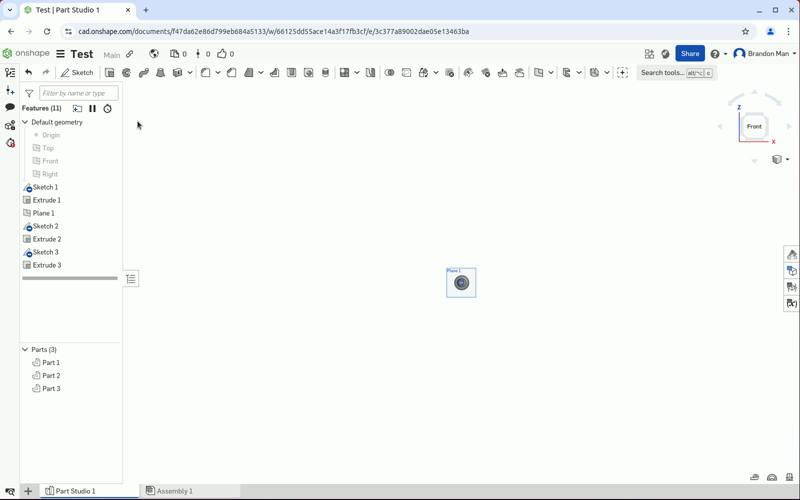
key(shift+h)
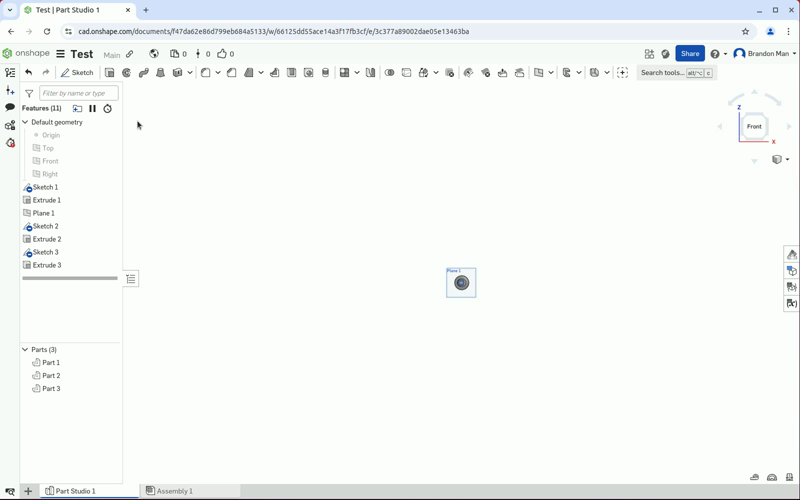
key(shift+7)
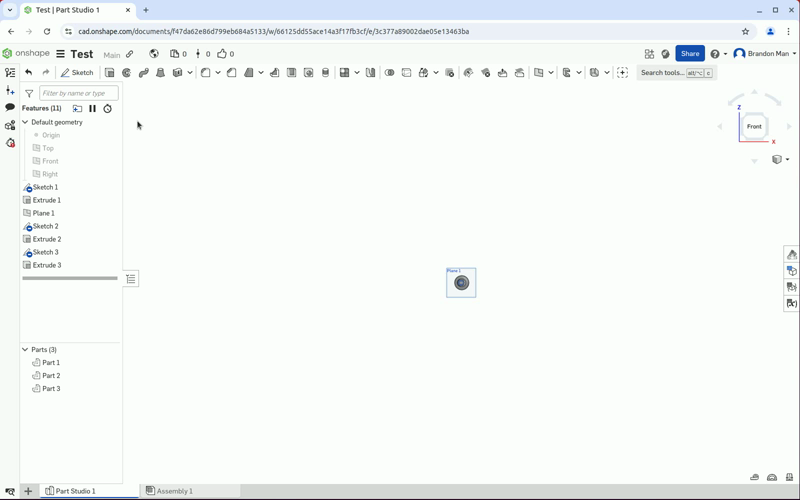
key(left, 2)
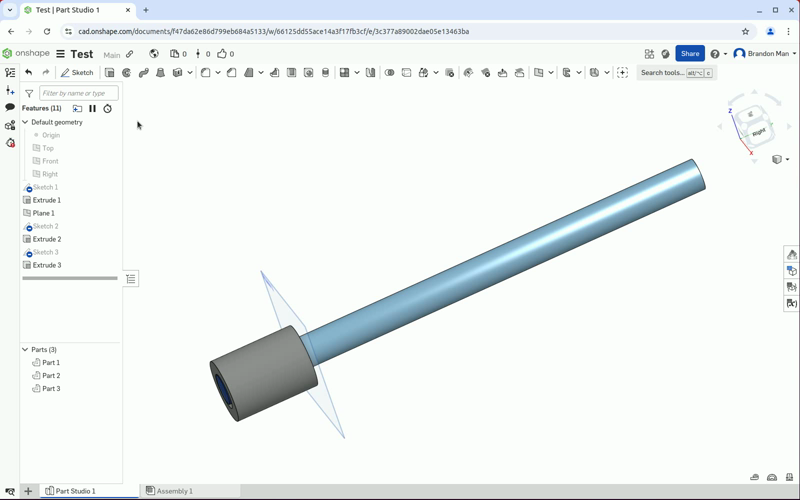
key(down, 2)
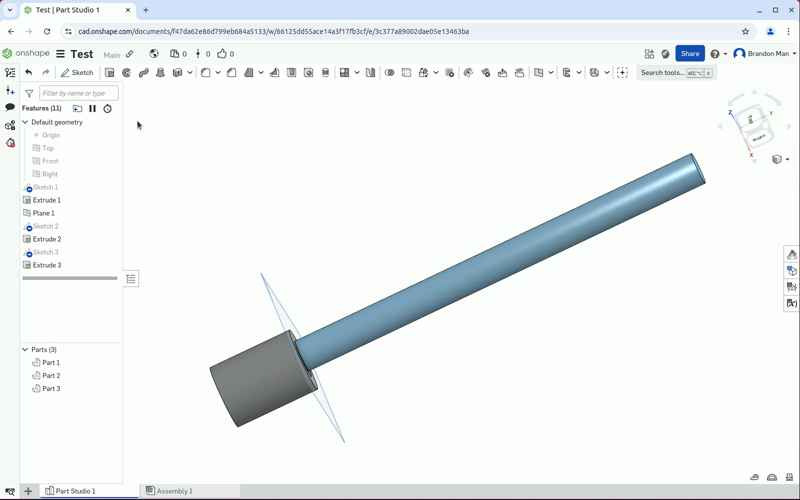
key(up, 2)
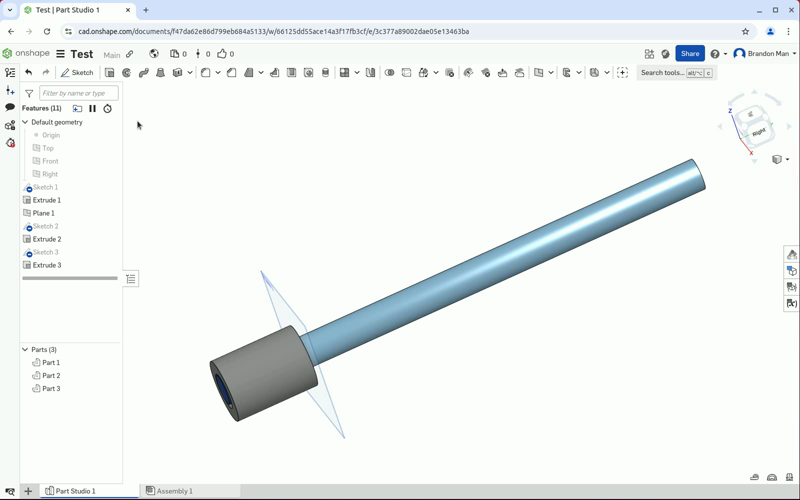
key(right, 2)
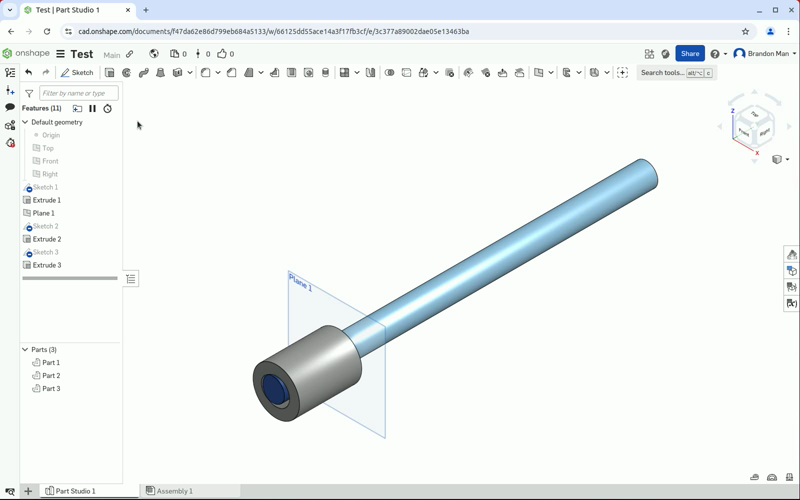
mouse_move(73, 189)
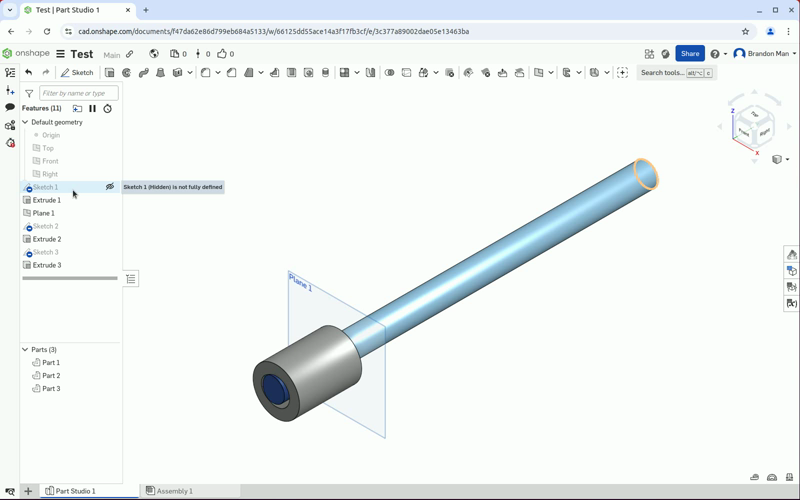
click(73, 189)